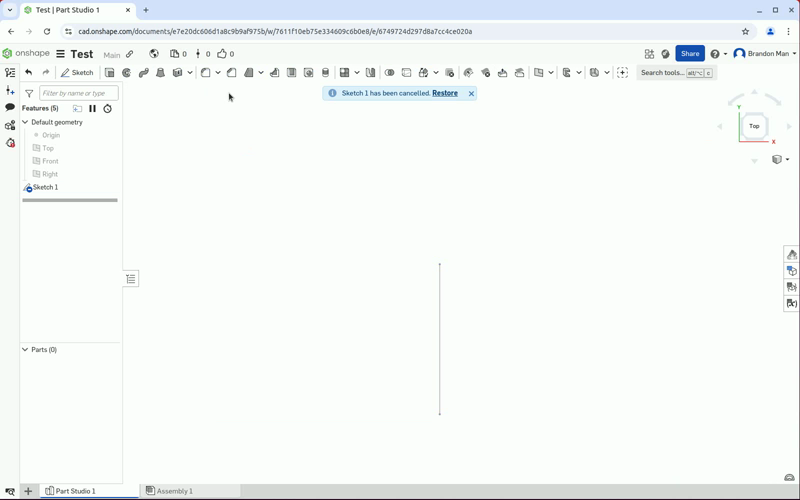
key(shift+h)
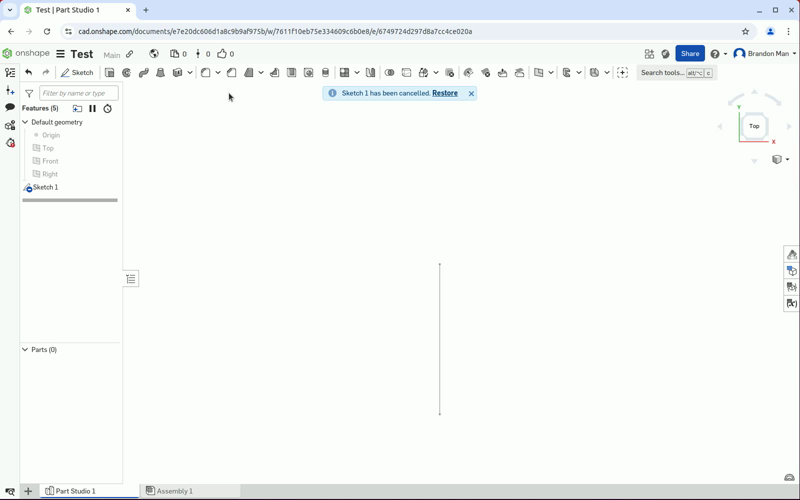
key(shift+s)
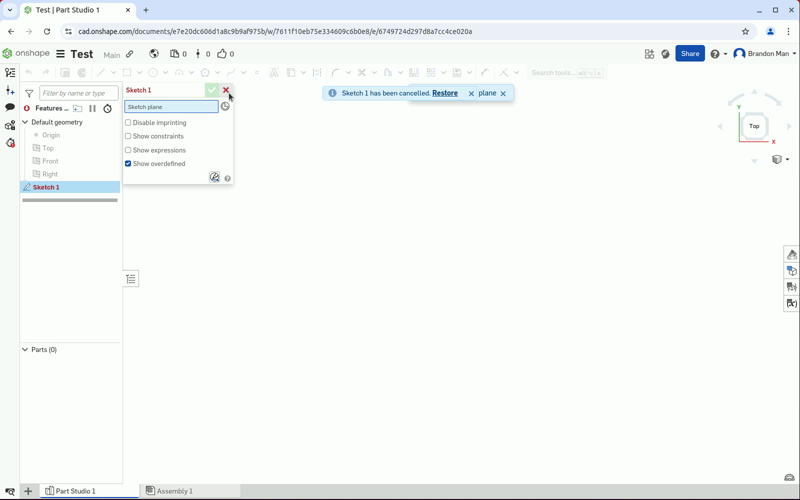
mouse_move(73, 150)
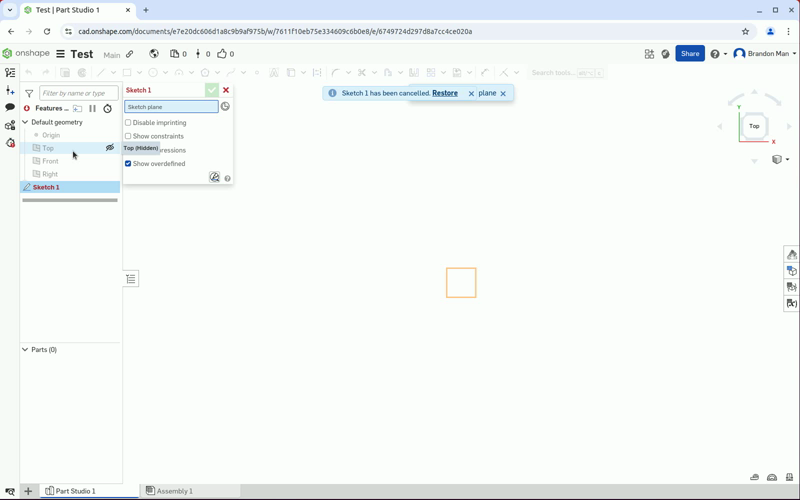
click(73, 150)
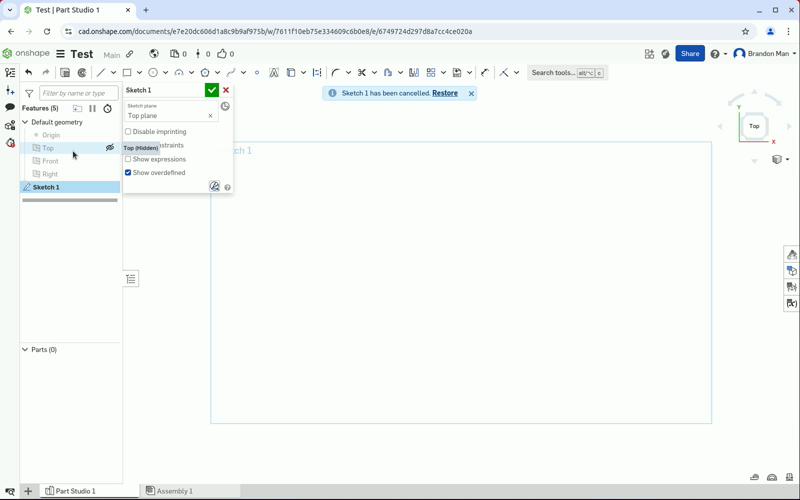
mouse_move(73, 352)
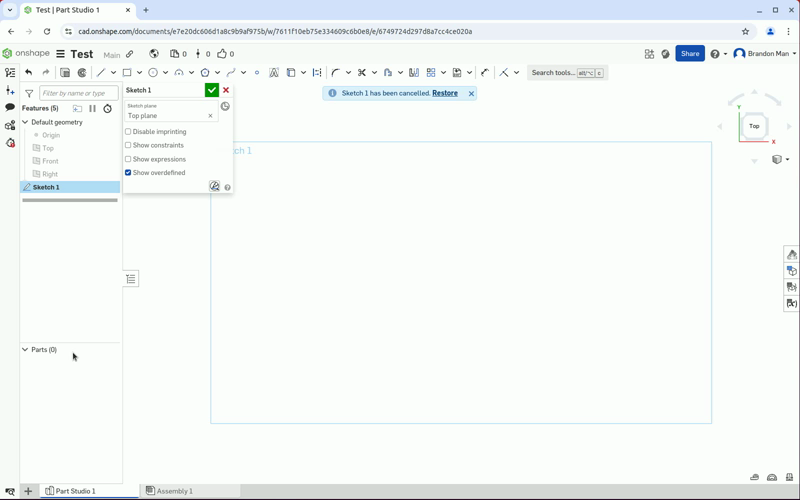
key(y)
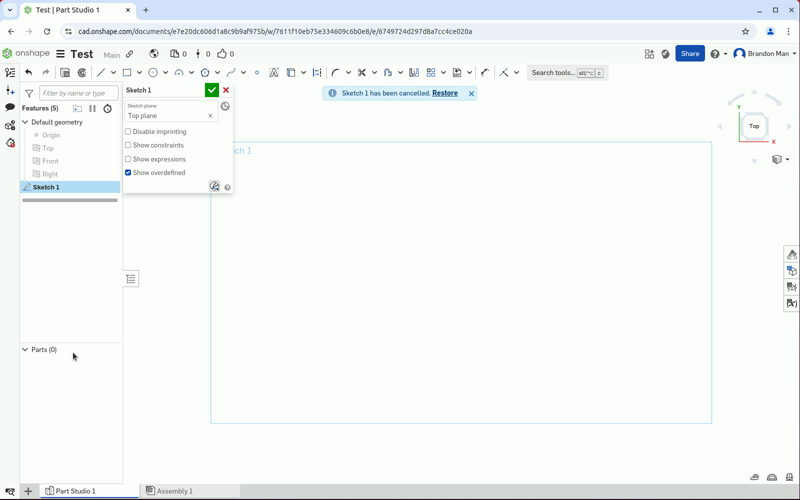
key(l)
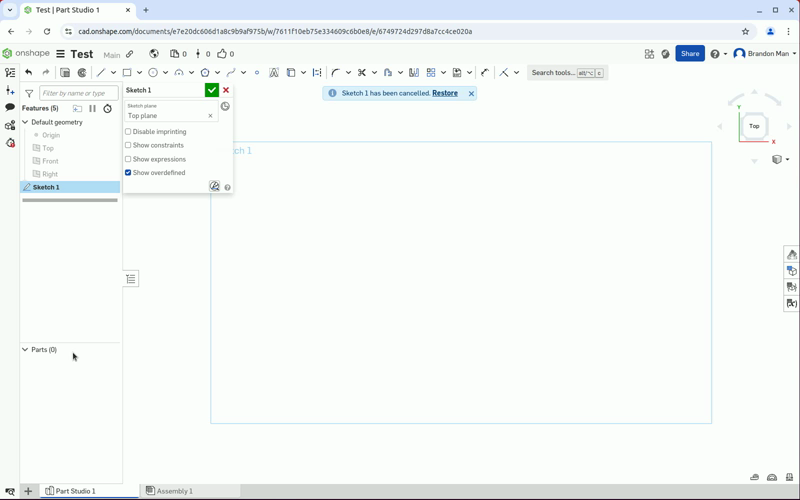
key_down(shift)
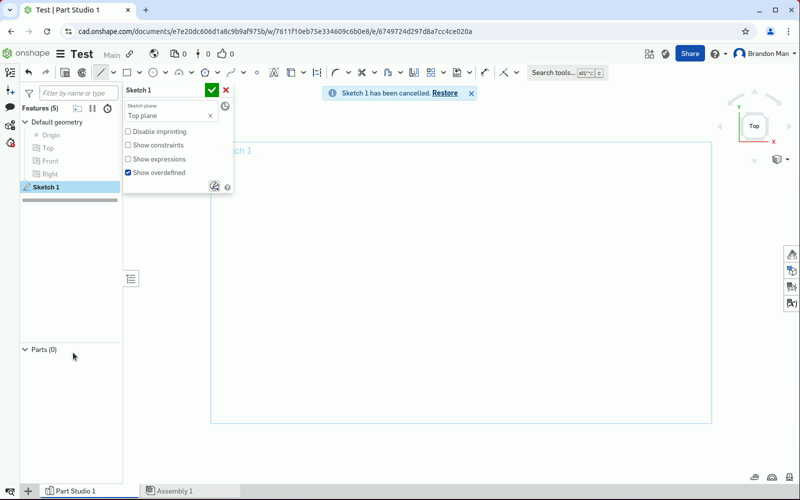
mouse_move(348, 395)
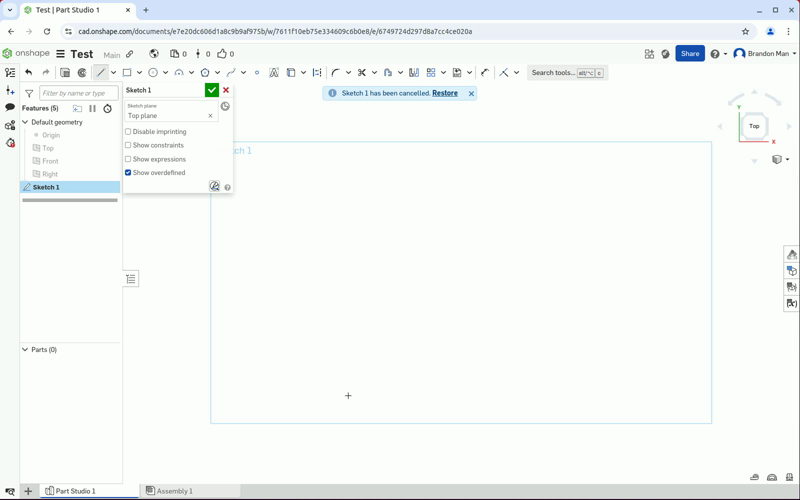
click(348, 395)
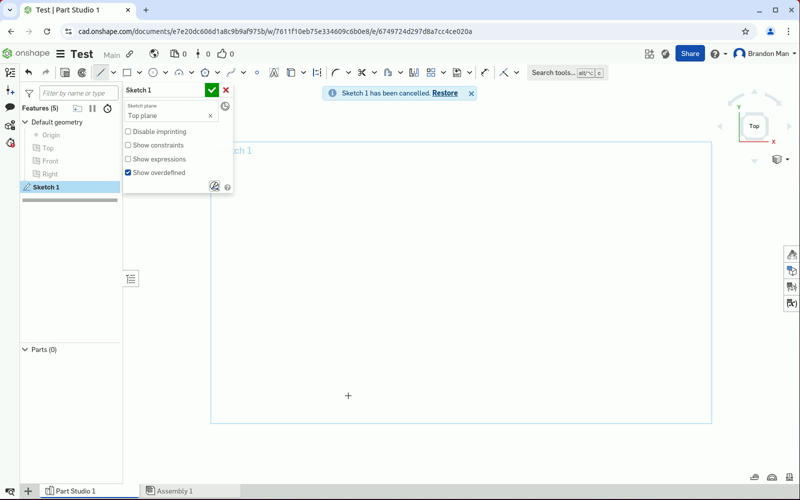
key_up(shift)
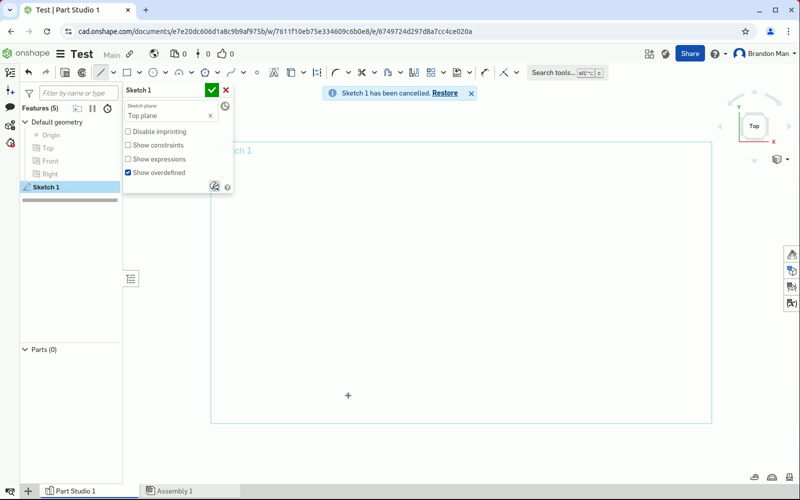
key_down(shift)
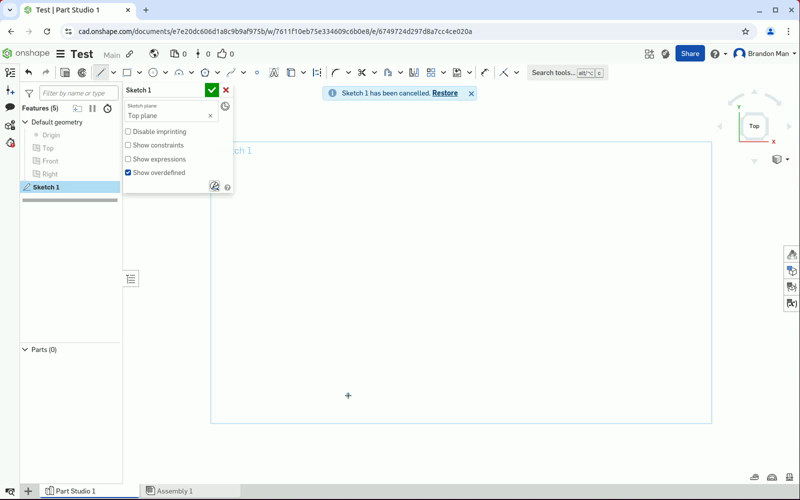
mouse_move(572, 395)
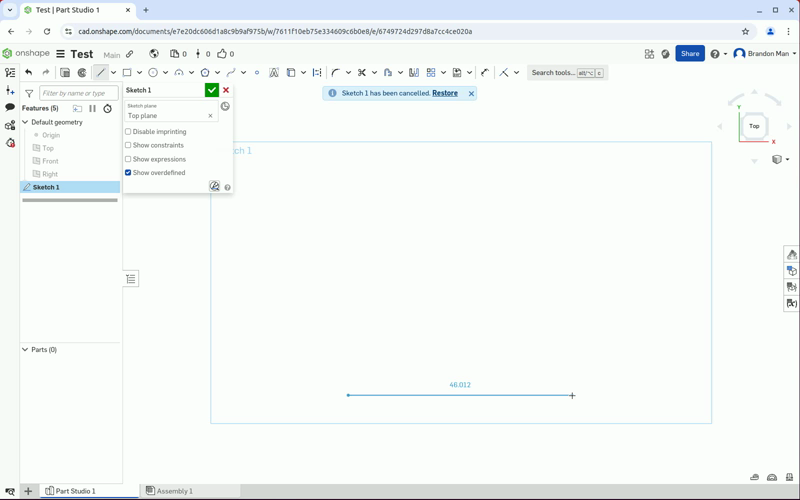
click(572, 395)
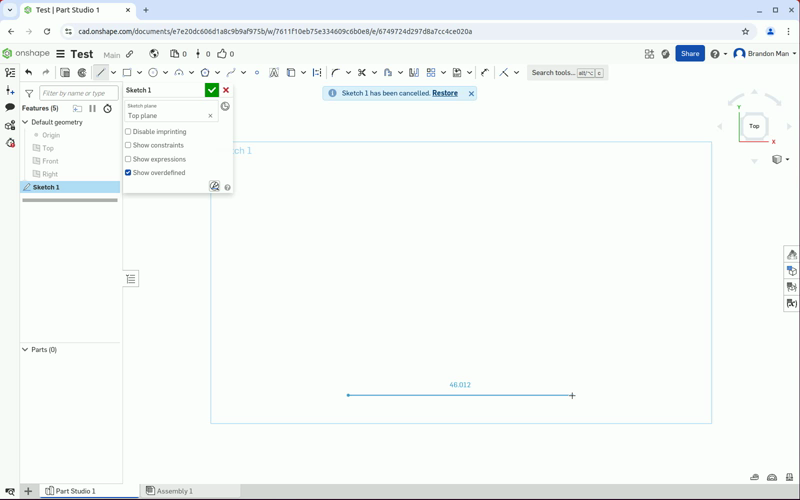
key_up(shift)
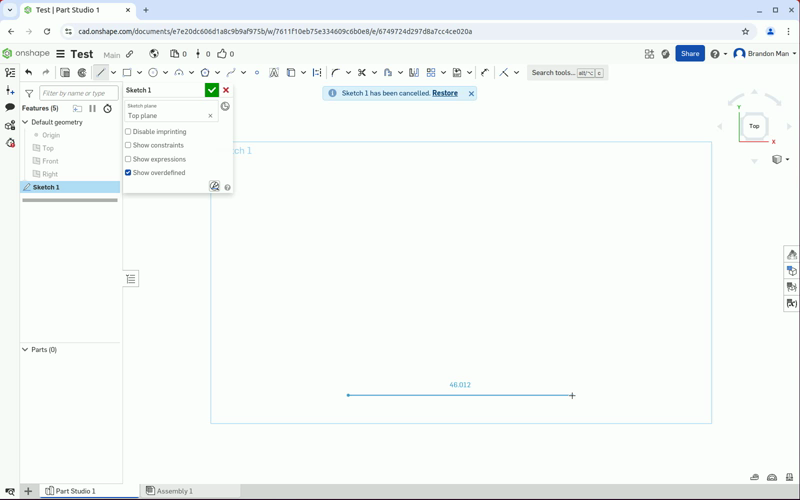
key_down(shift)
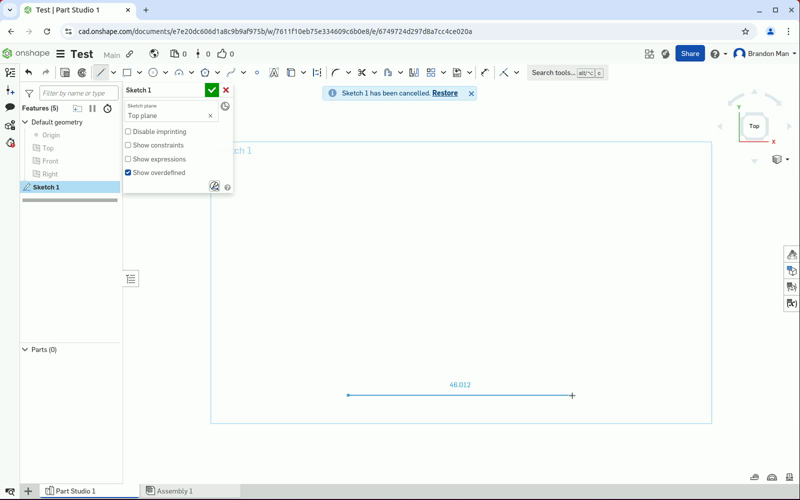
mouse_move(572, 171)
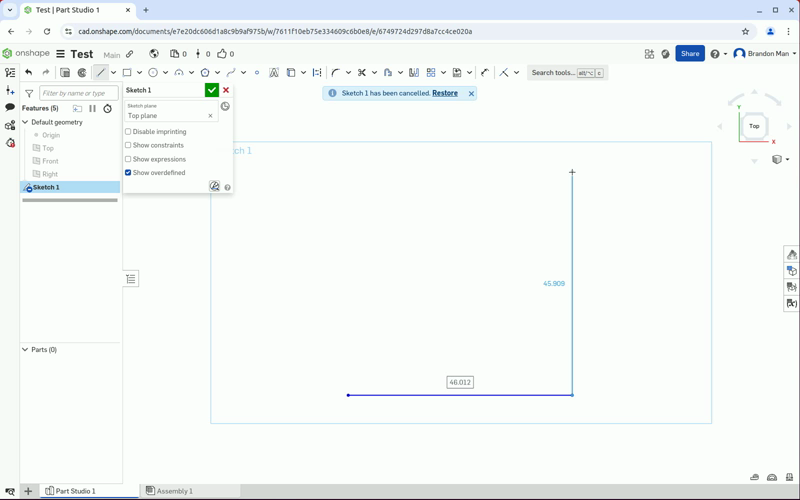
click(572, 171)
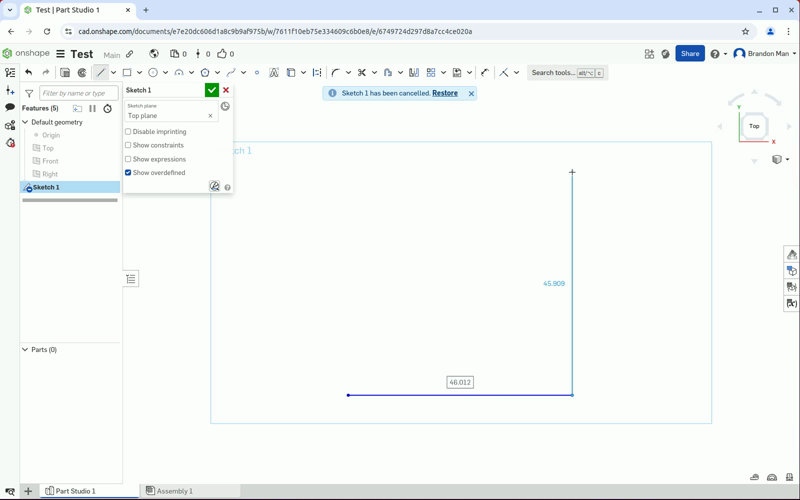
key_up(shift)
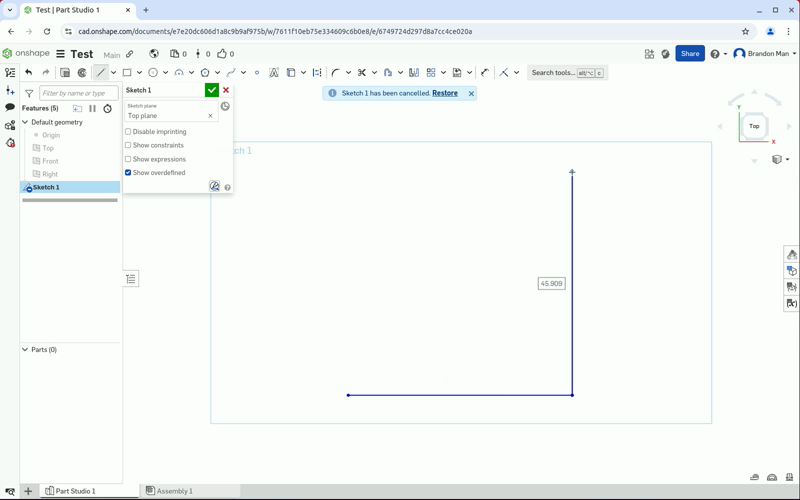
key_down(shift)
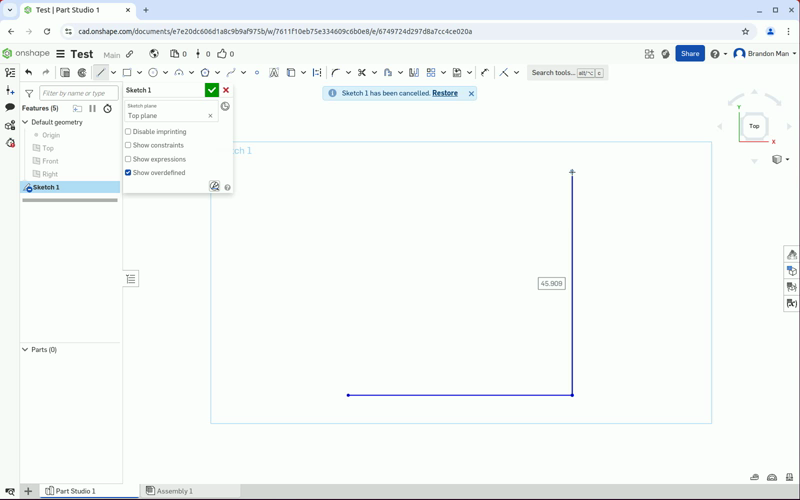
mouse_move(348, 171)
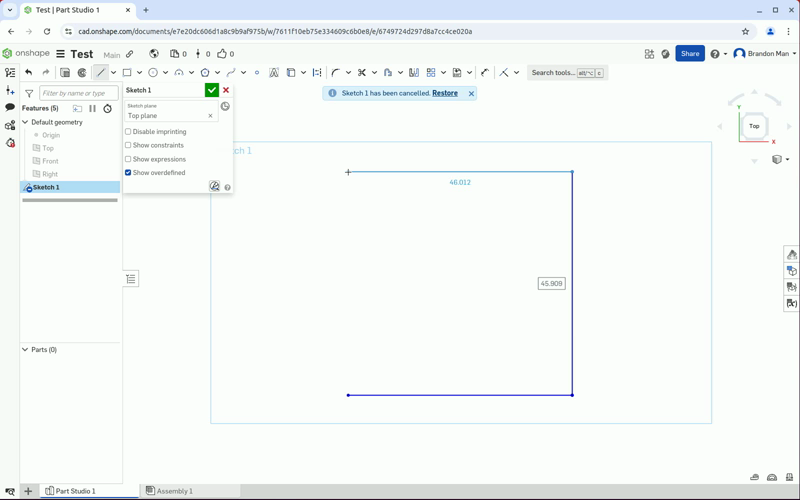
click(348, 171)
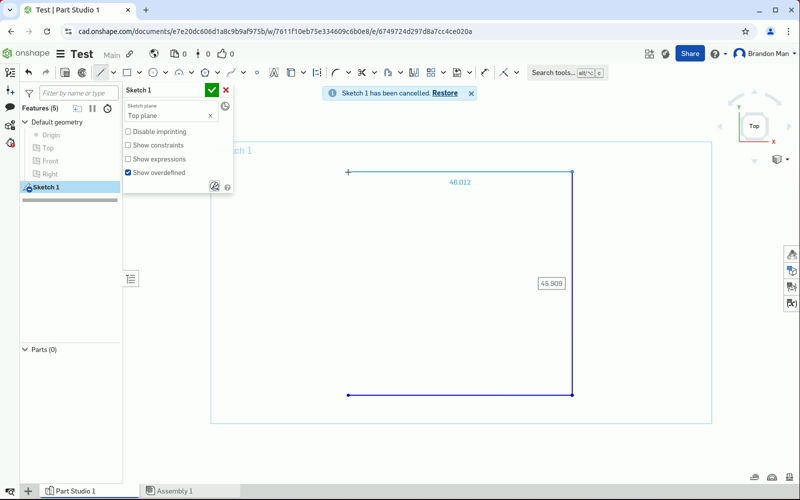
key_up(shift)
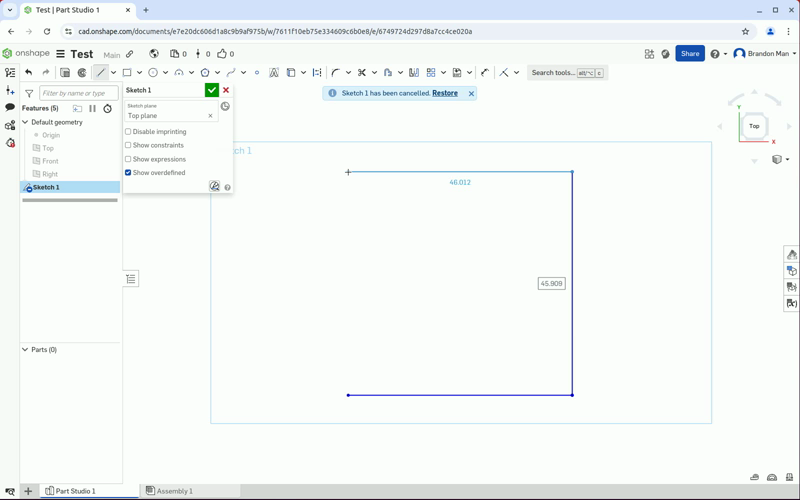
key_down(shift)
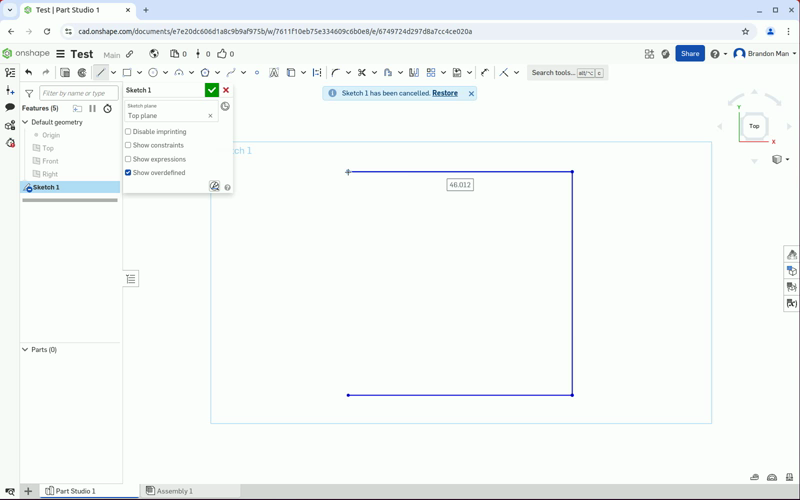
mouse_move(348, 395)
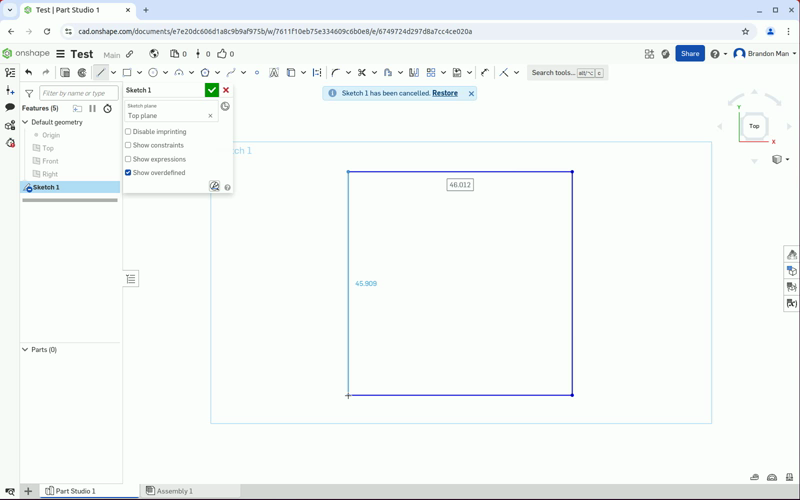
key_up(shift)
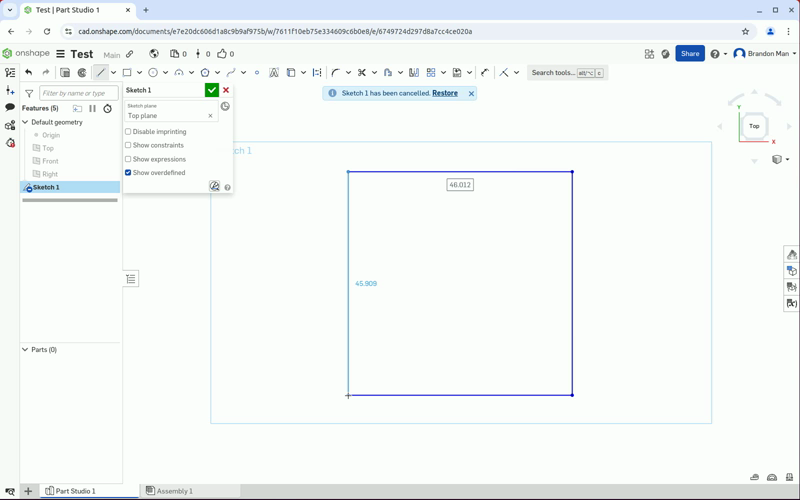
click(348, 395)
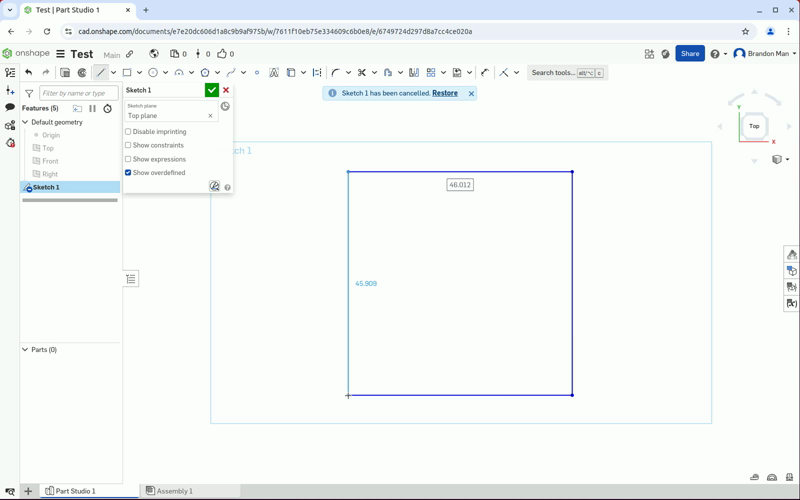
key(esc)
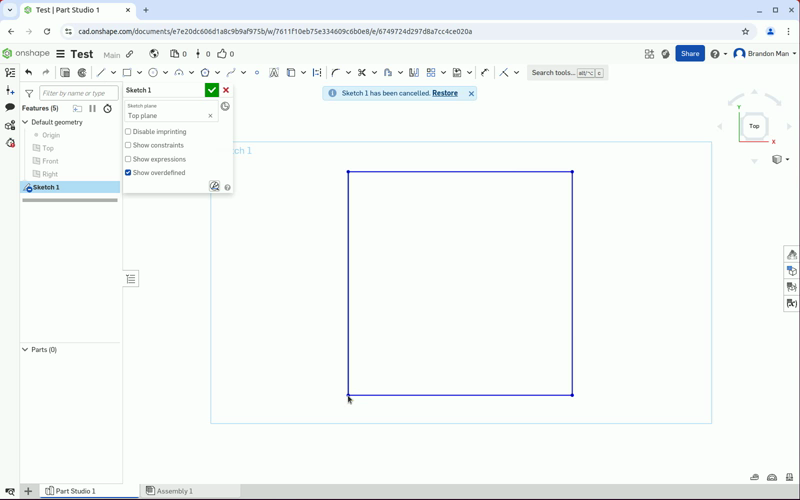
mouse_move(487, 359)
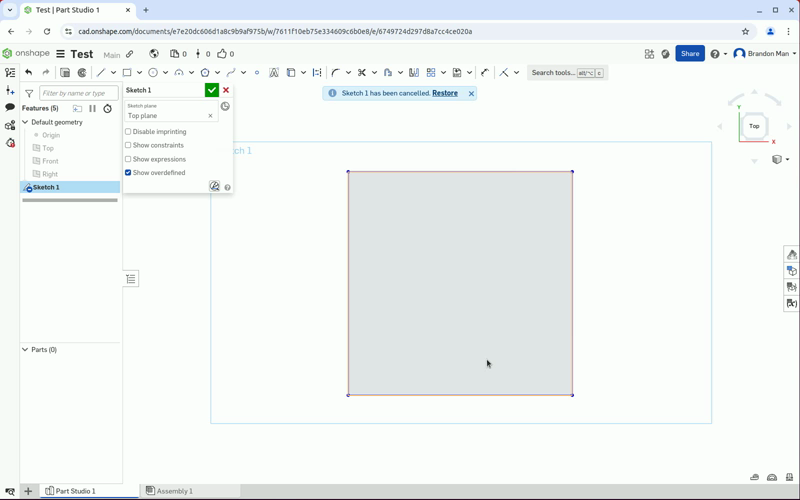
click(487, 359)
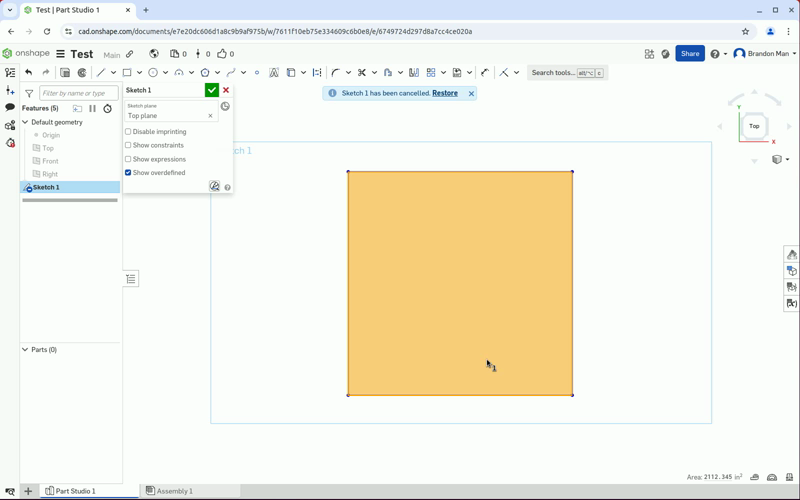
mouse_move(73, 352)
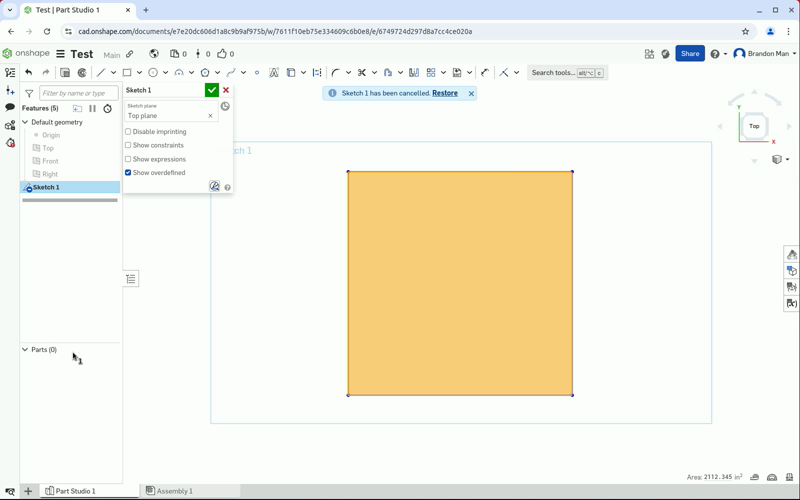
key(shift+y)
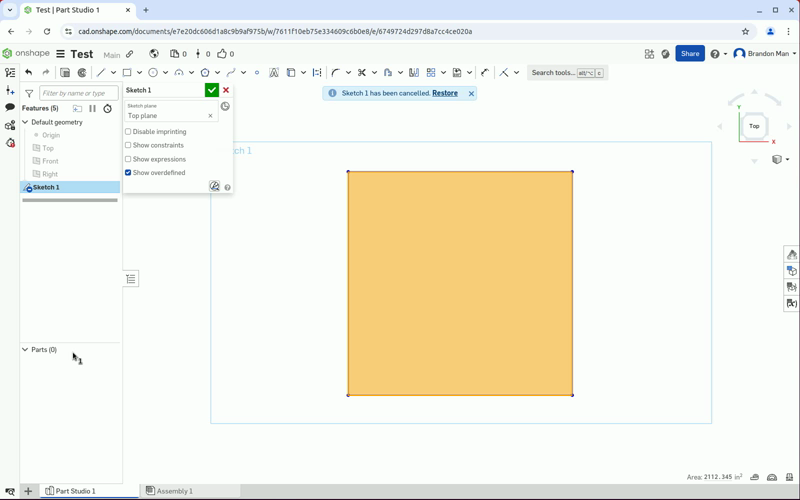
key(shift+e)
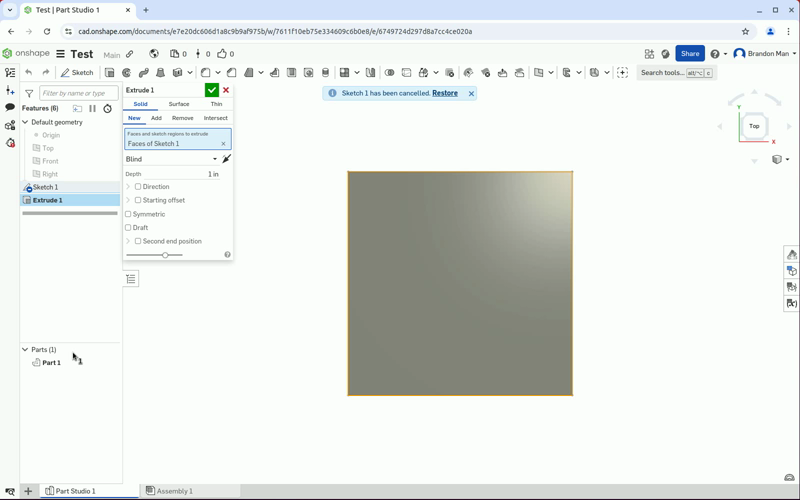
mouse_move(143, 106)
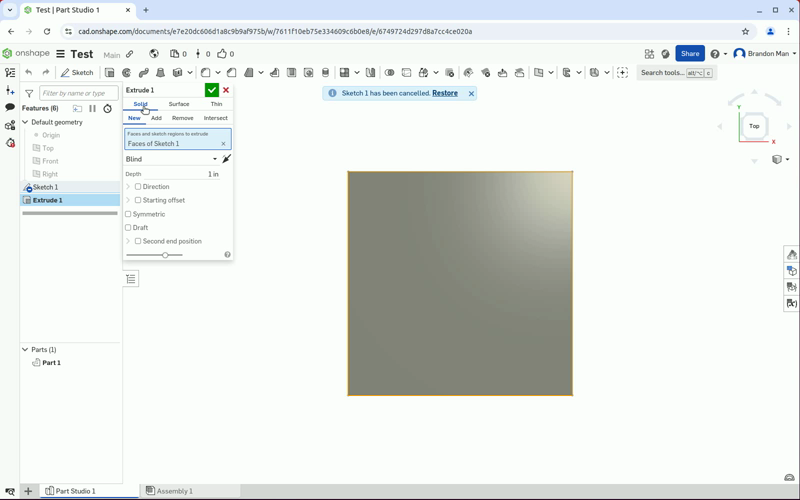
click(143, 106)
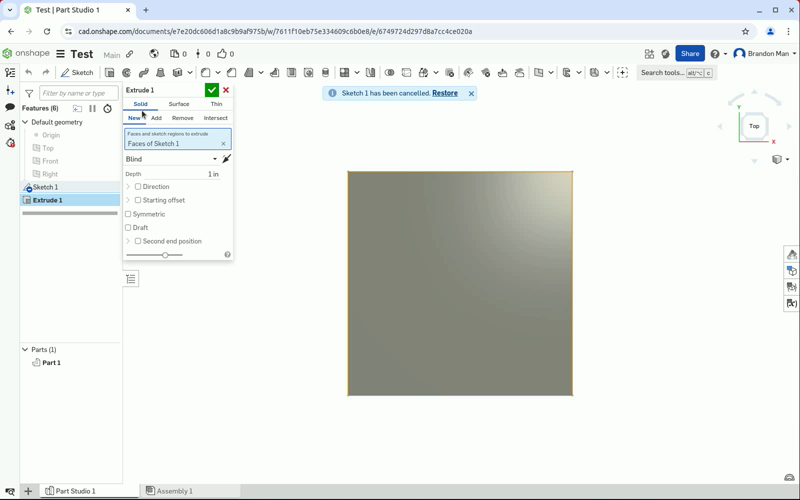
mouse_move(137, 120)
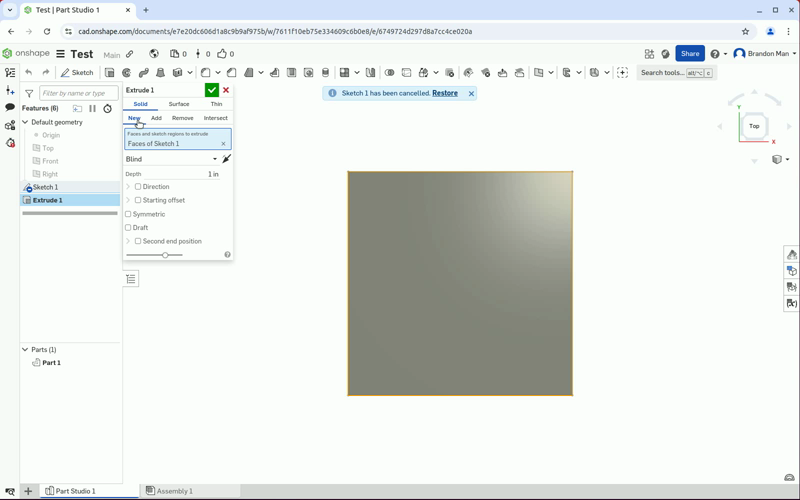
click(137, 120)
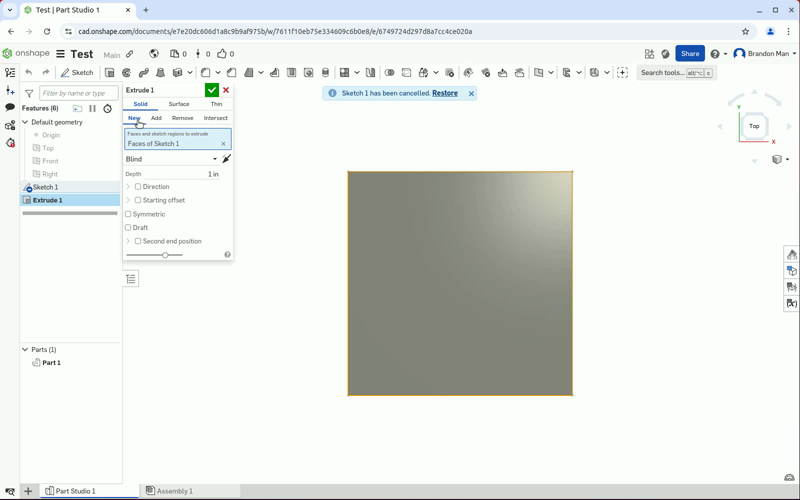
key(tab, 4)
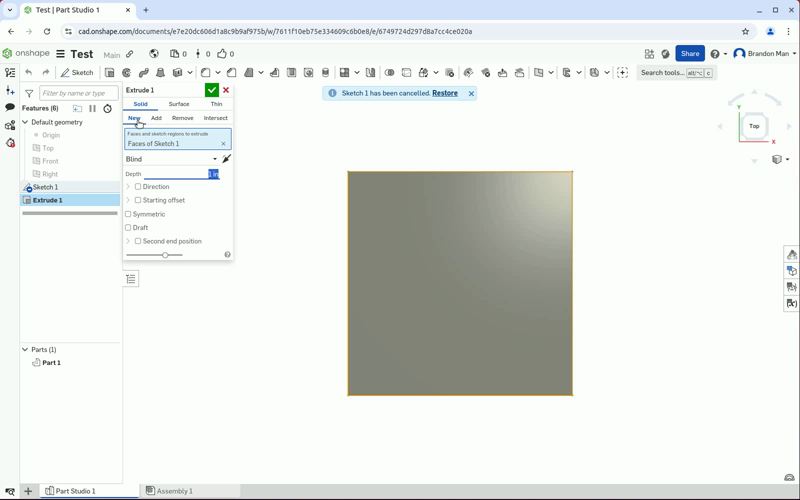
text(1.444)
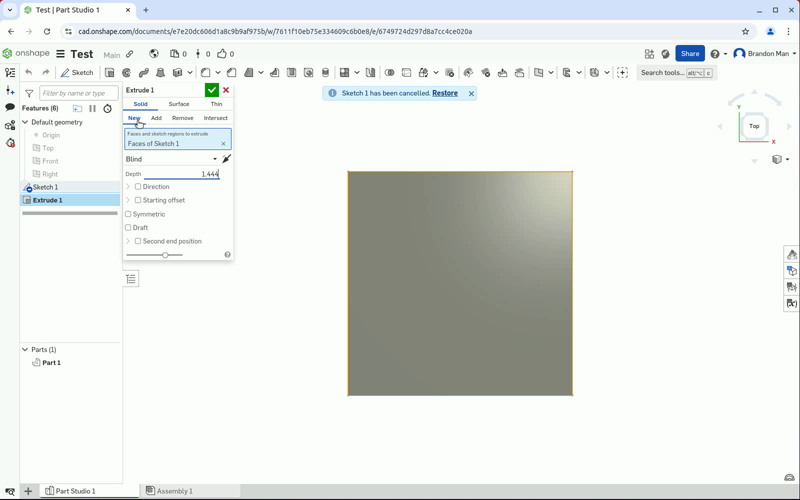
key(enter)
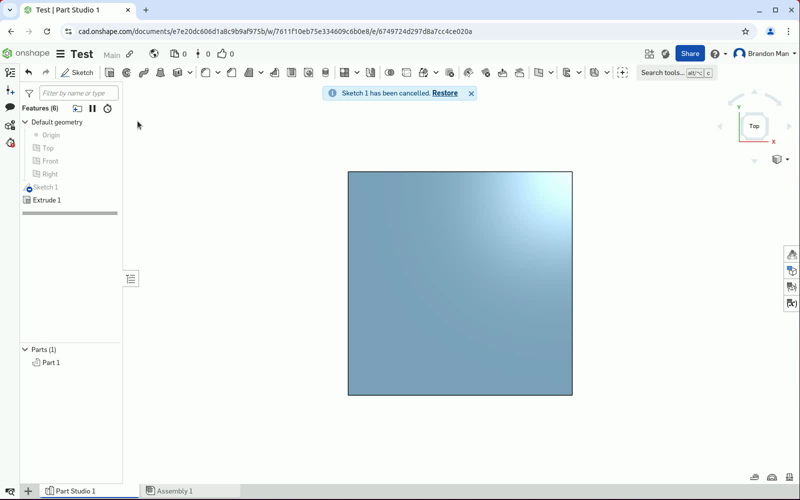
key(shift+h)
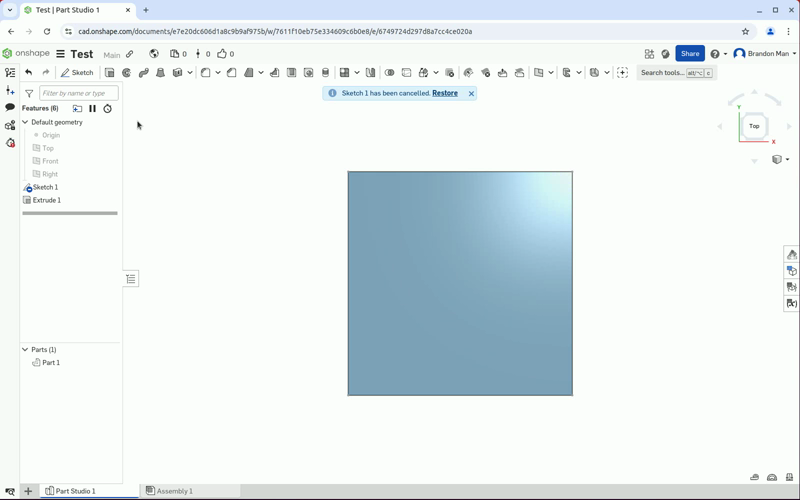
key(shift+h)
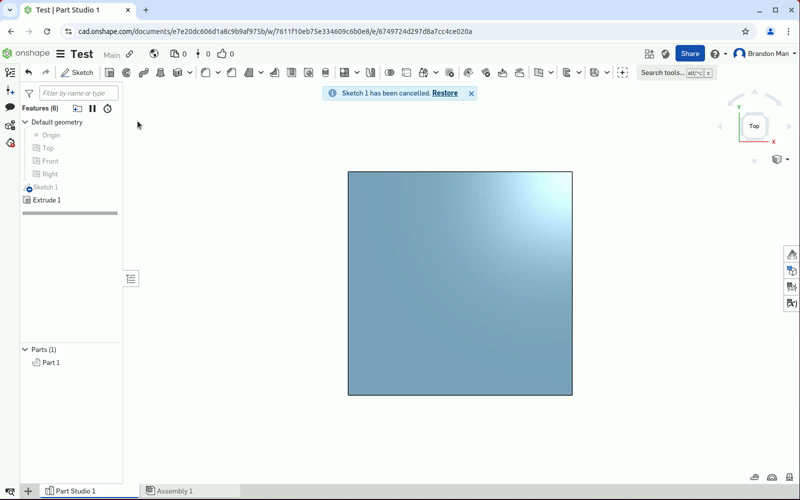
mouse_move(73, 189)
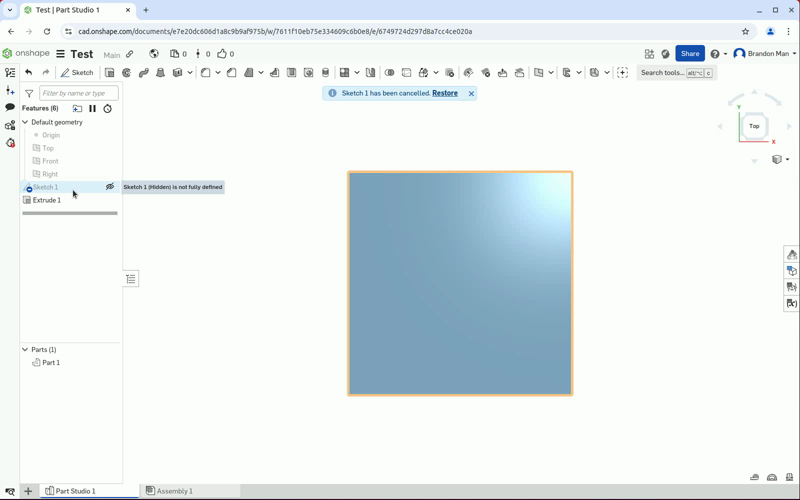
click(73, 189)
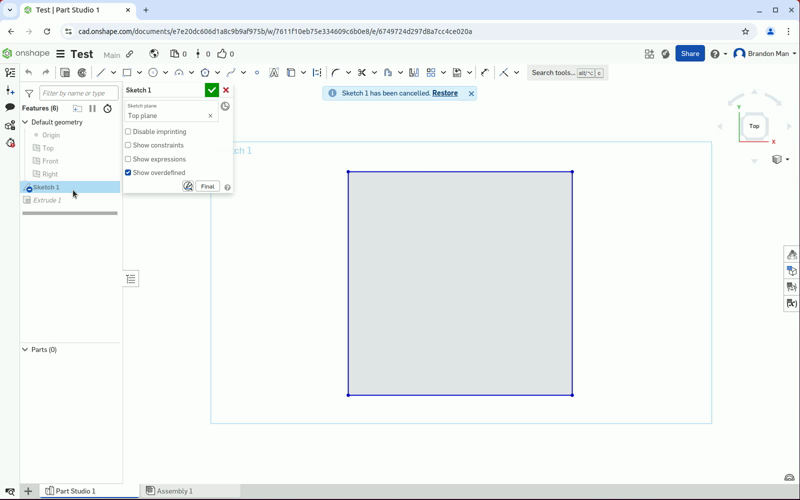
mouse_move(229, 92)
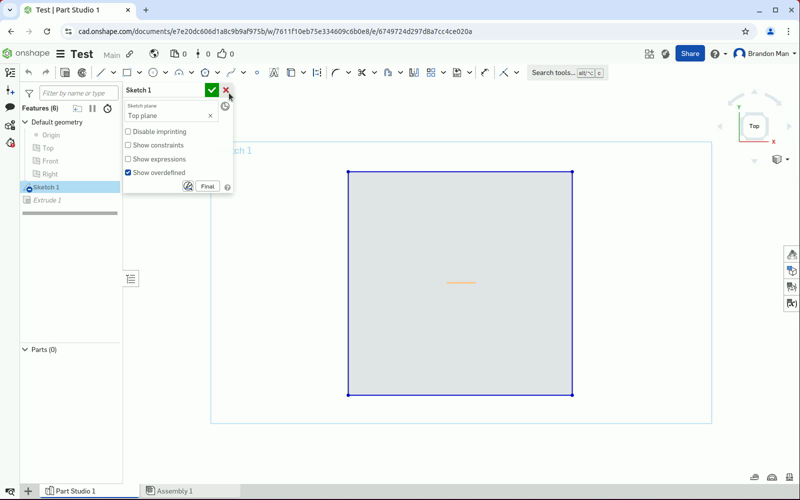
click(229, 92)
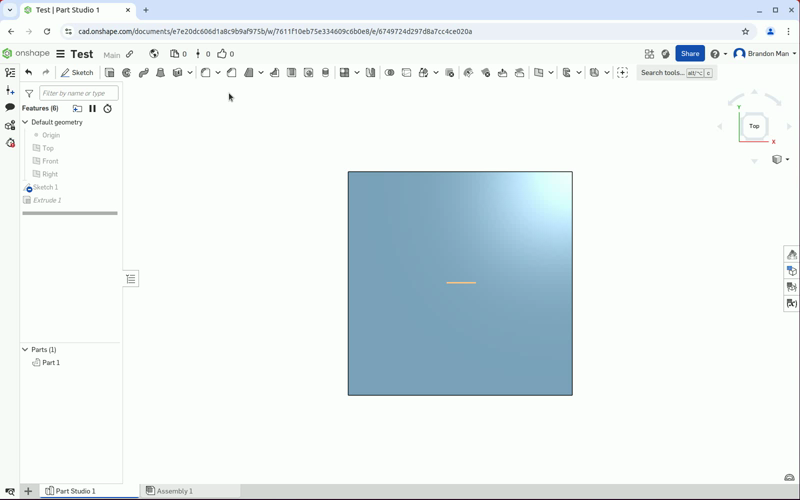
mouse_move(541, 75)
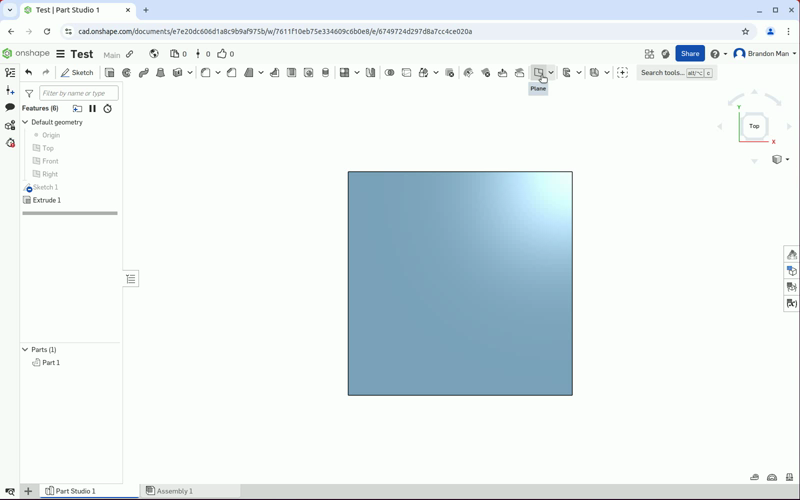
click(541, 75)
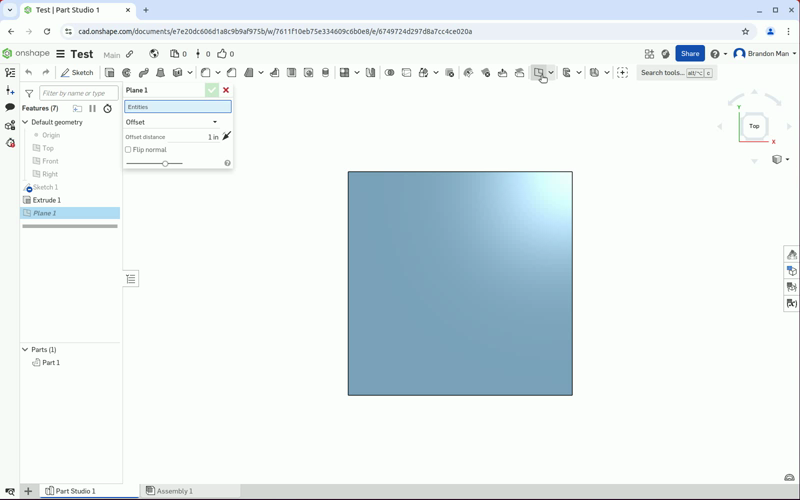
mouse_move(73, 150)
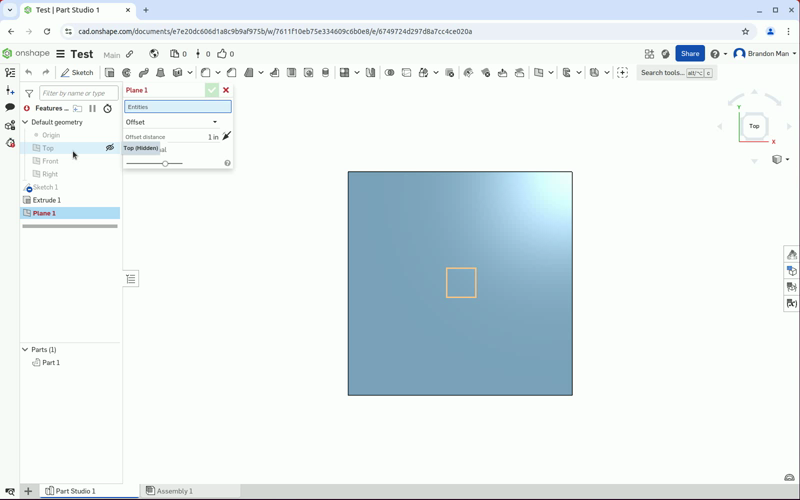
click(73, 150)
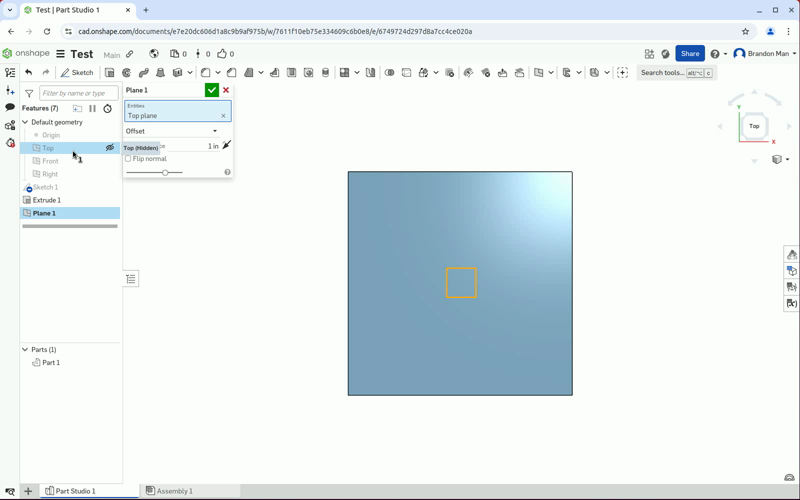
key(tab, 2)
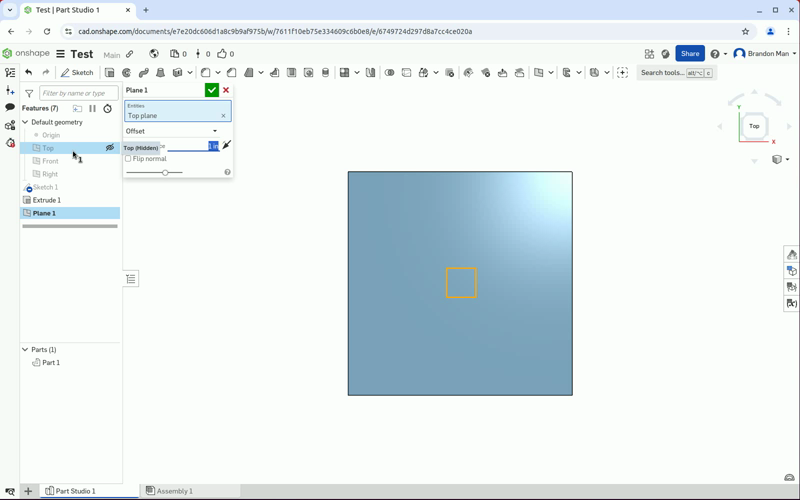
text(1.448)
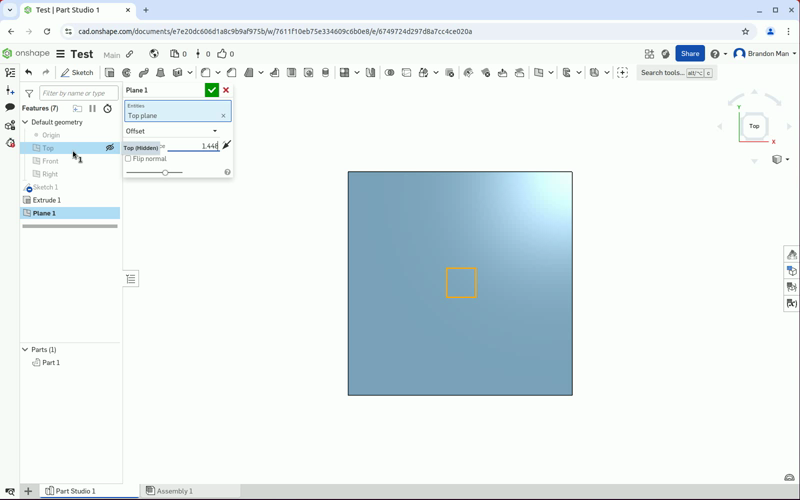
key(enter, 2)
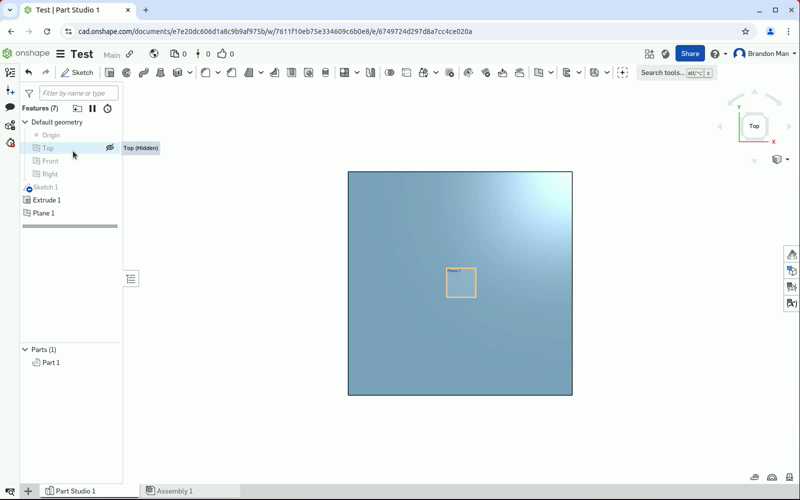
key(shift+s)
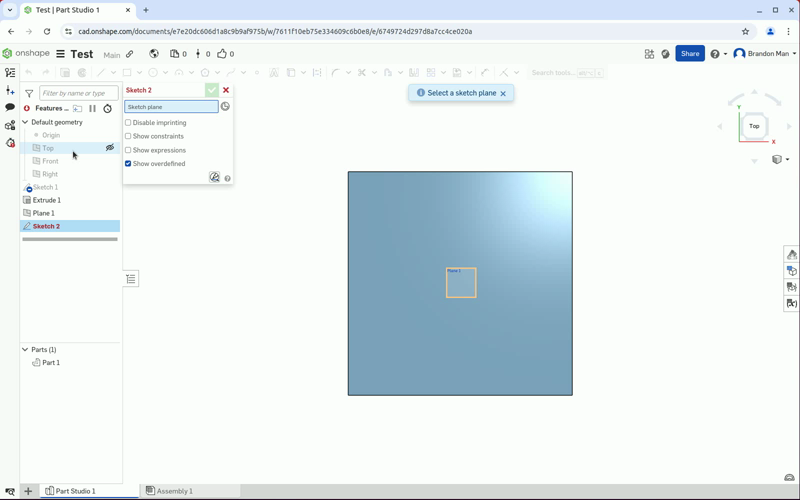
mouse_move(73, 215)
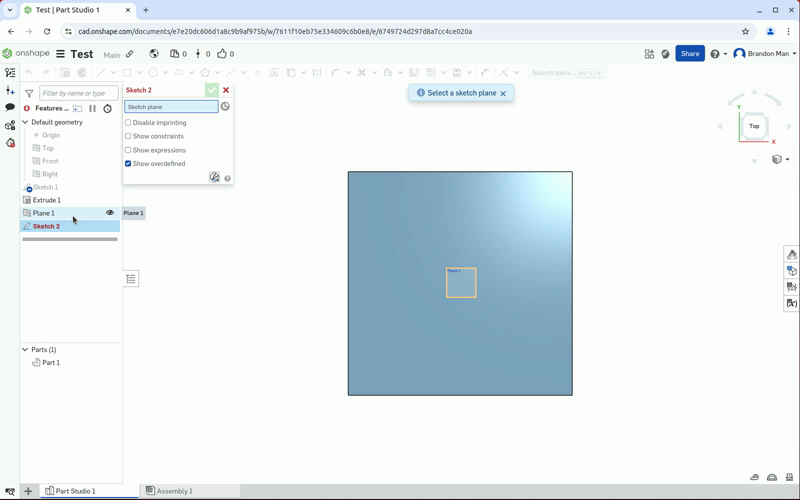
click(73, 215)
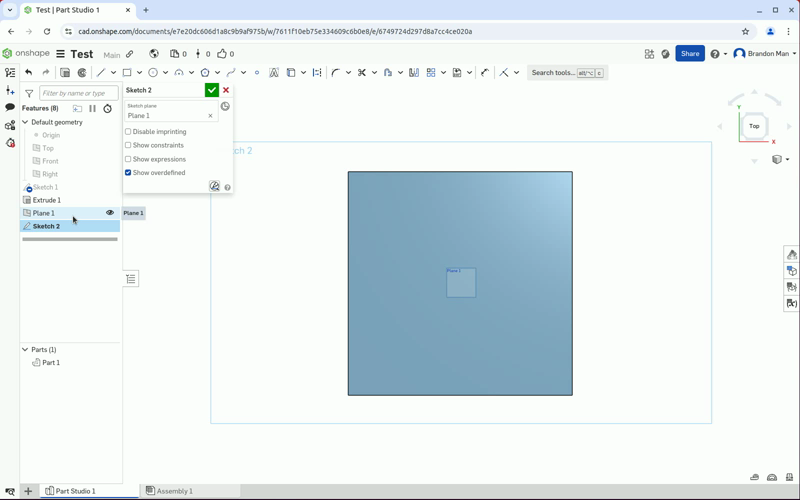
mouse_move(73, 352)
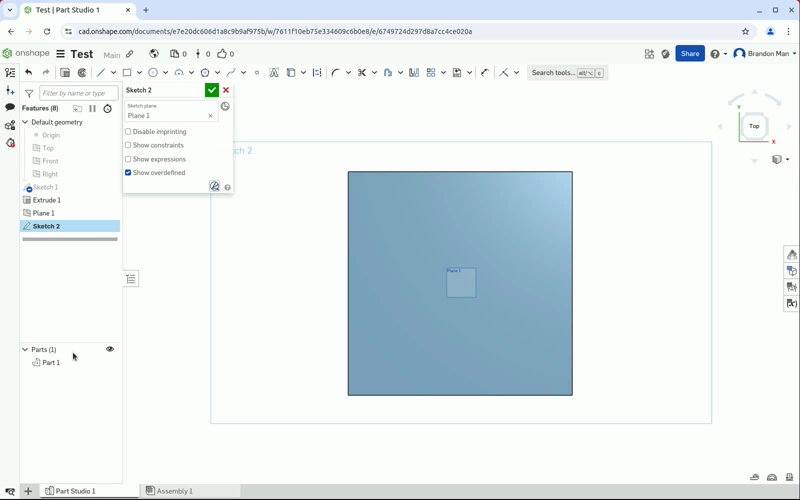
key(y)
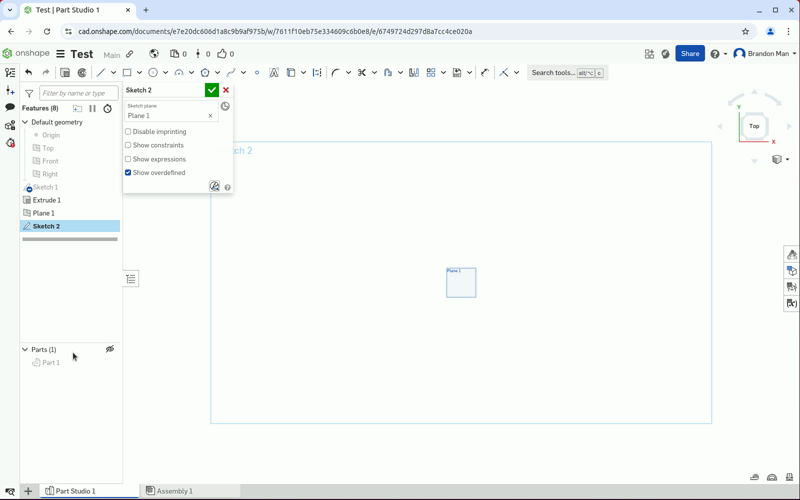
key(l)
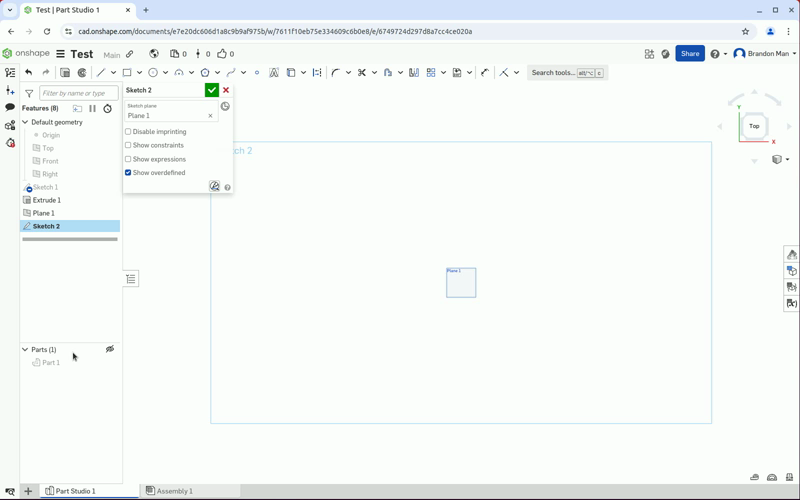
key_down(shift)
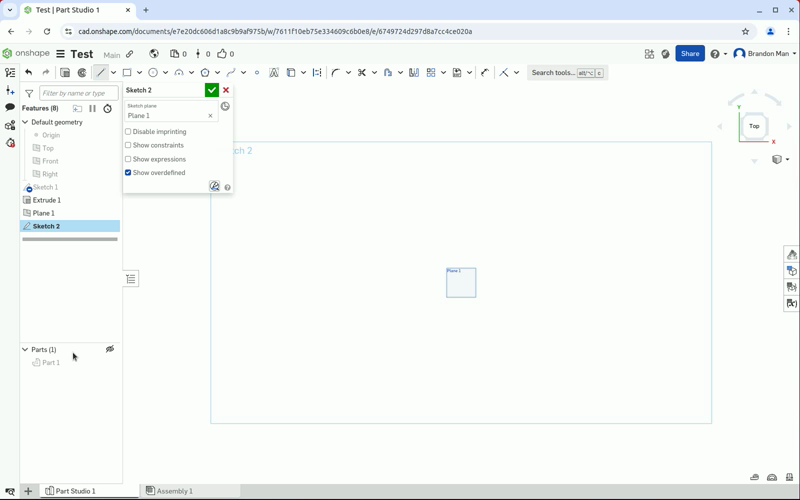
mouse_move(385, 357)
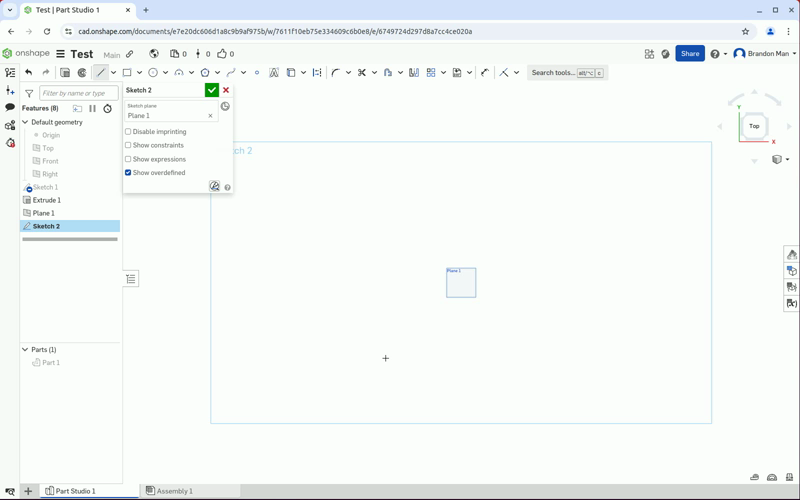
click(385, 357)
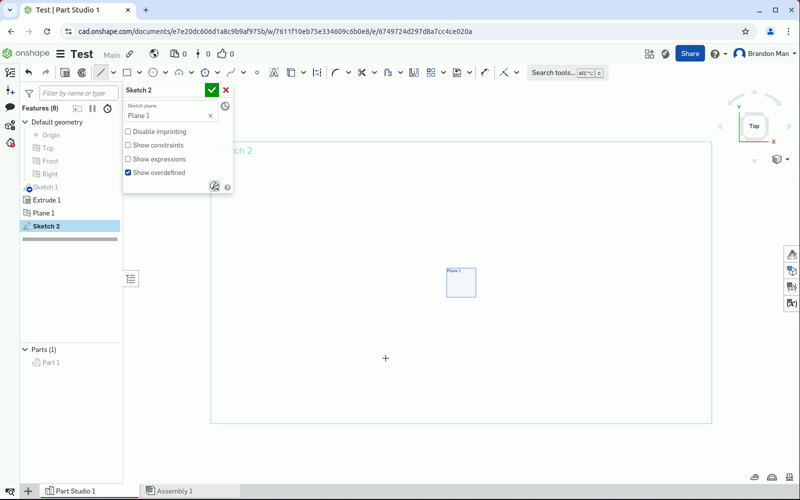
key_up(shift)
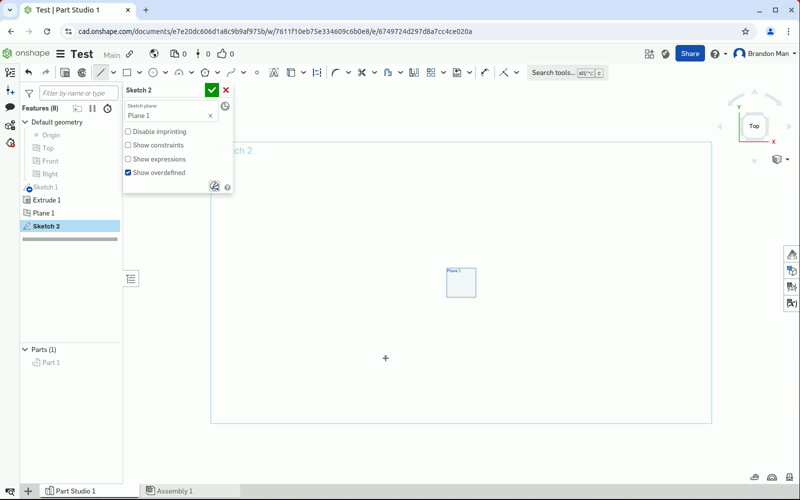
key_down(shift)
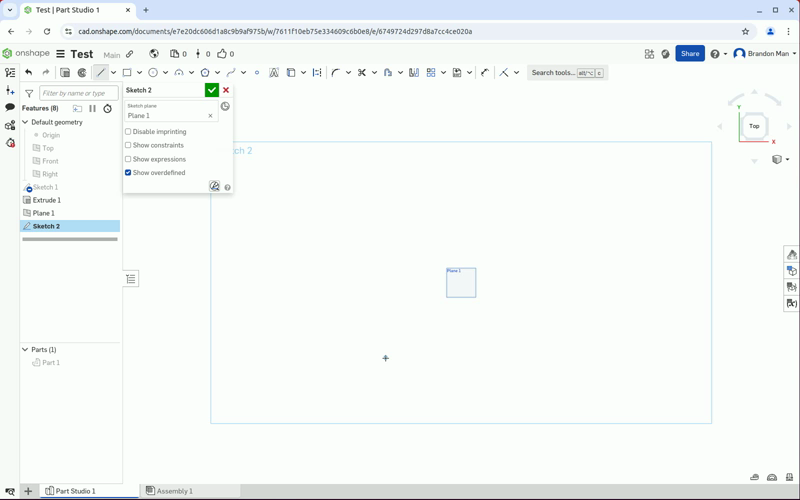
mouse_move(535, 357)
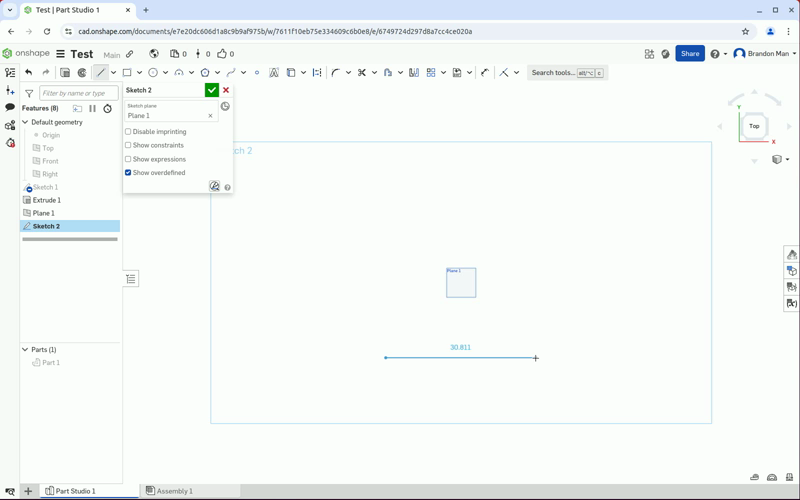
click(535, 357)
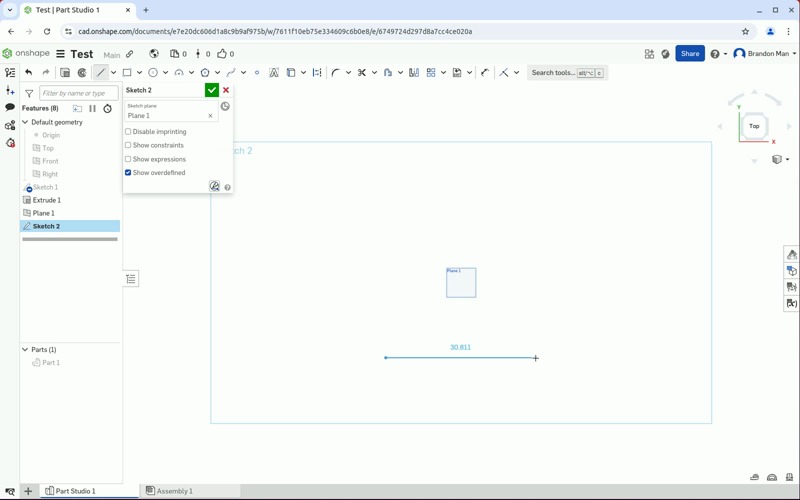
key_up(shift)
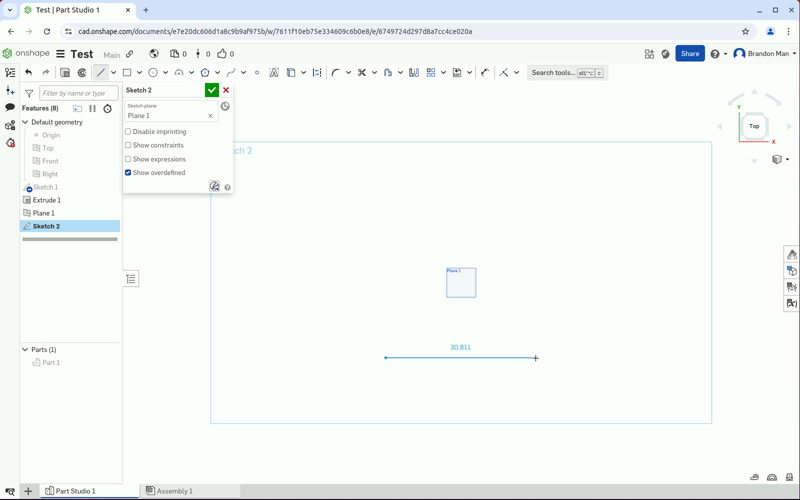
key_down(shift)
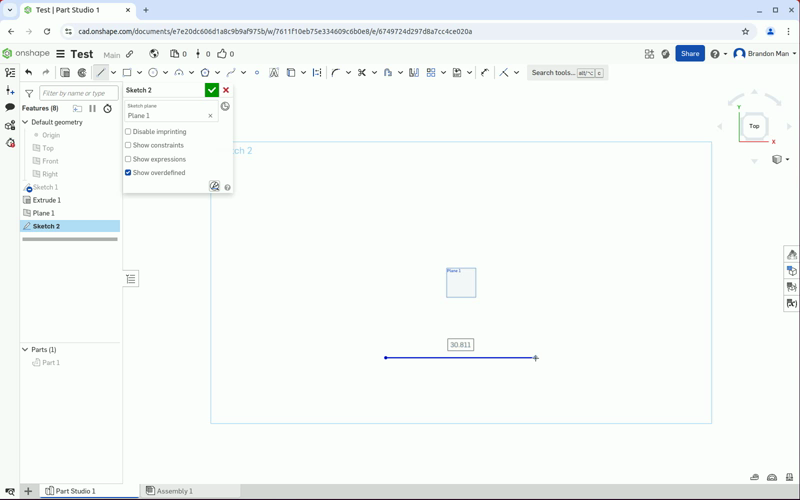
mouse_move(535, 208)
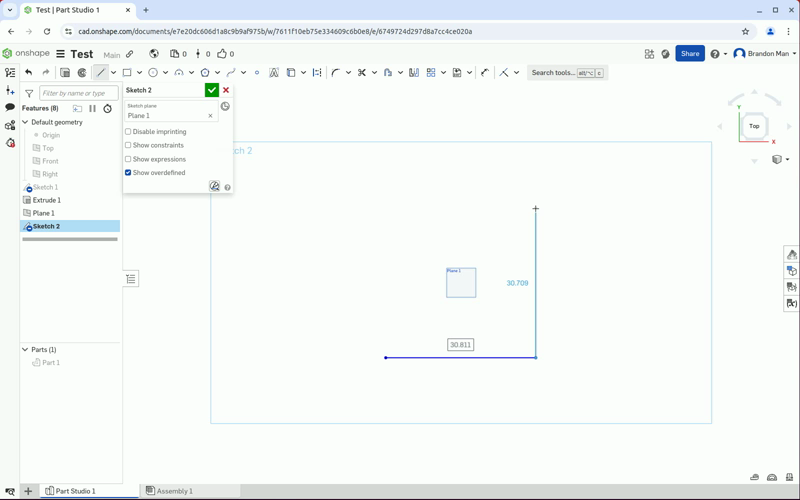
click(535, 208)
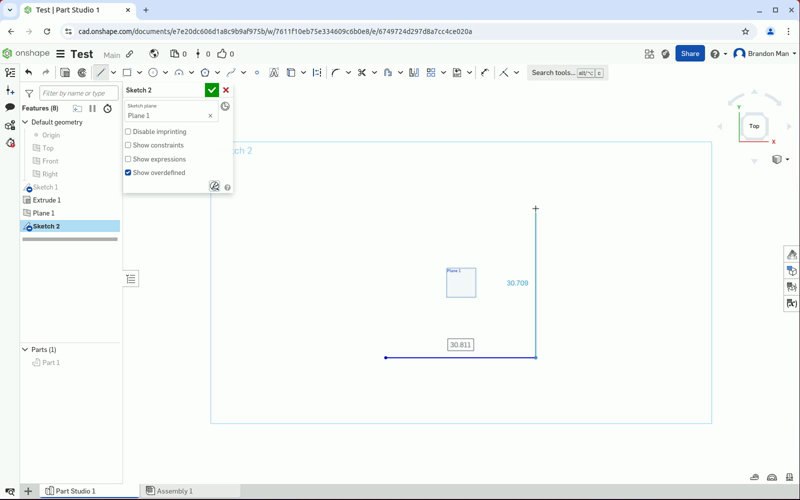
key_up(shift)
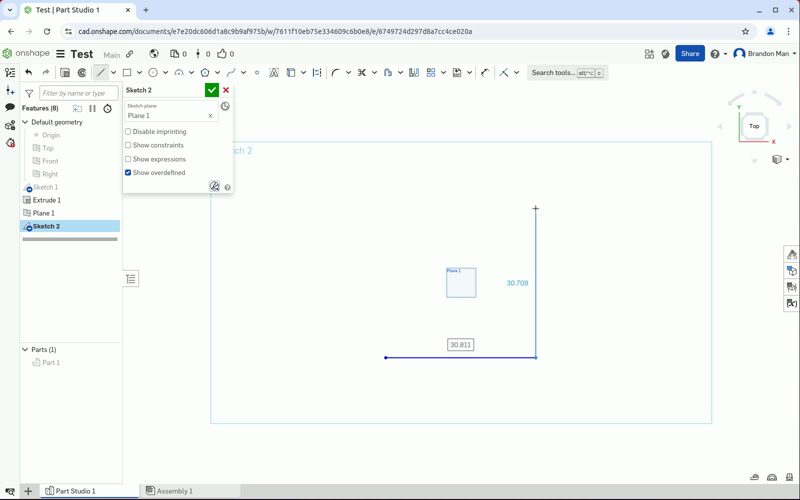
key_down(shift)
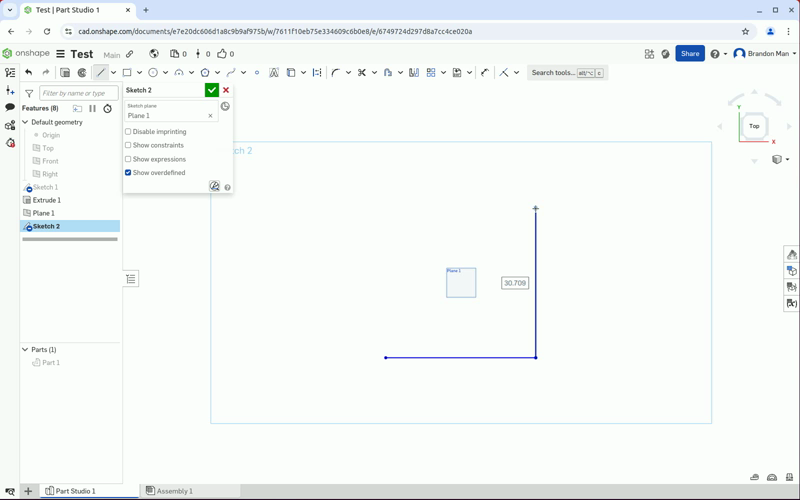
mouse_move(385, 208)
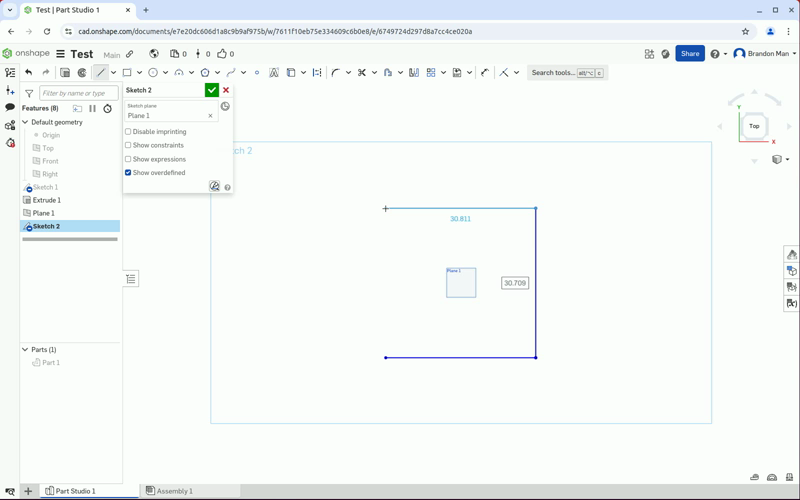
click(385, 208)
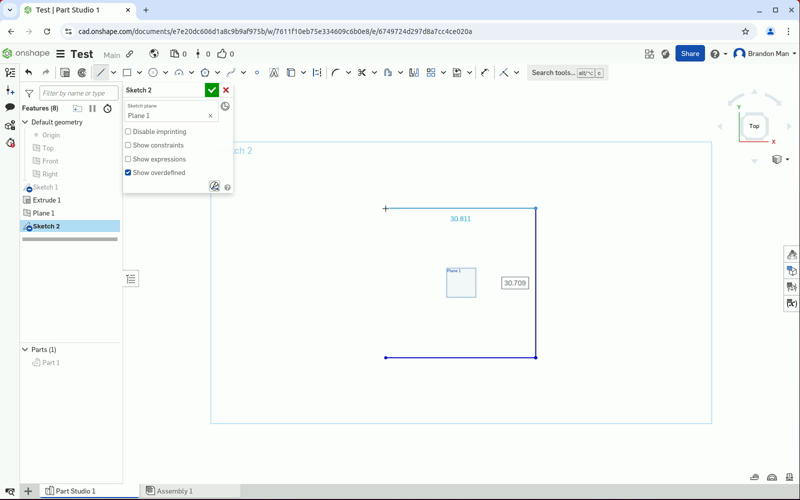
key_up(shift)
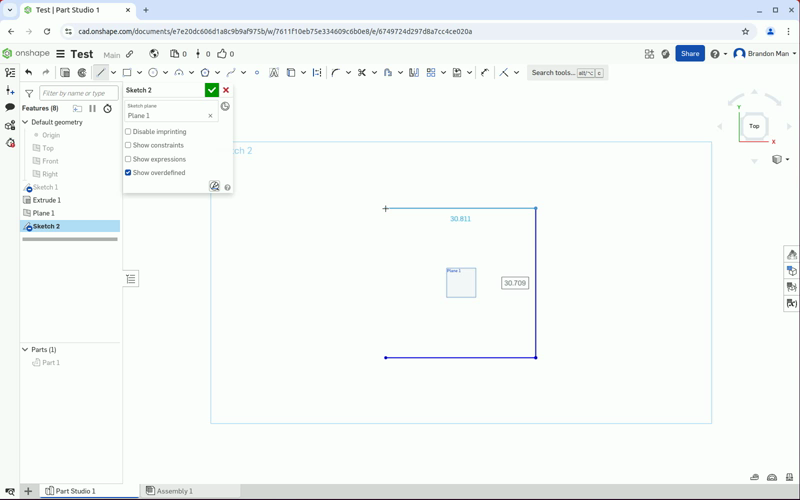
key_down(shift)
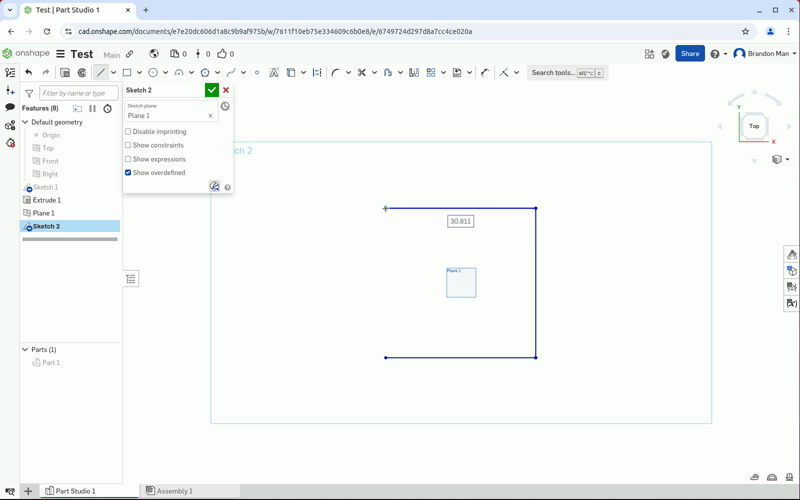
mouse_move(385, 357)
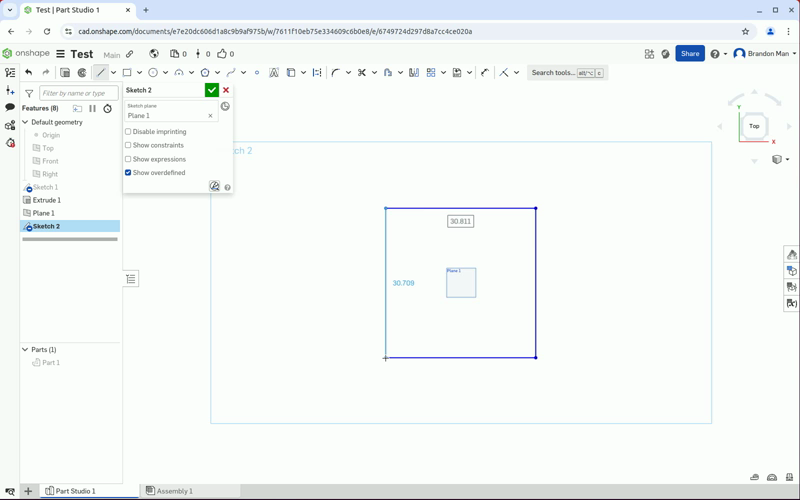
key_up(shift)
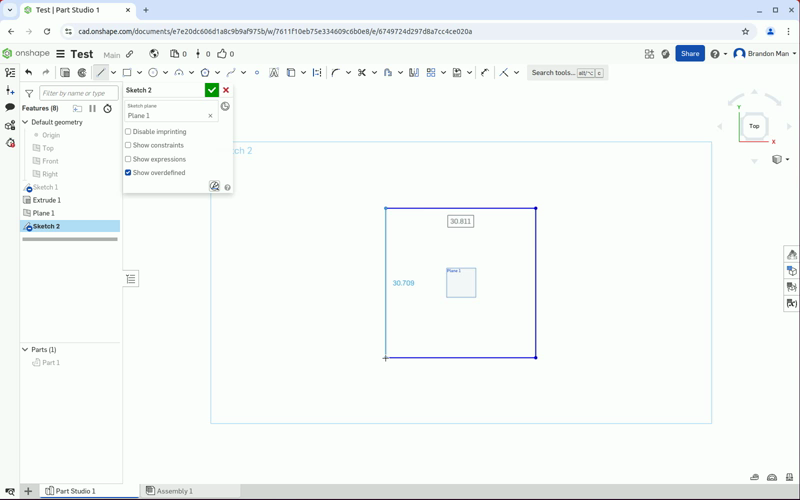
click(385, 357)
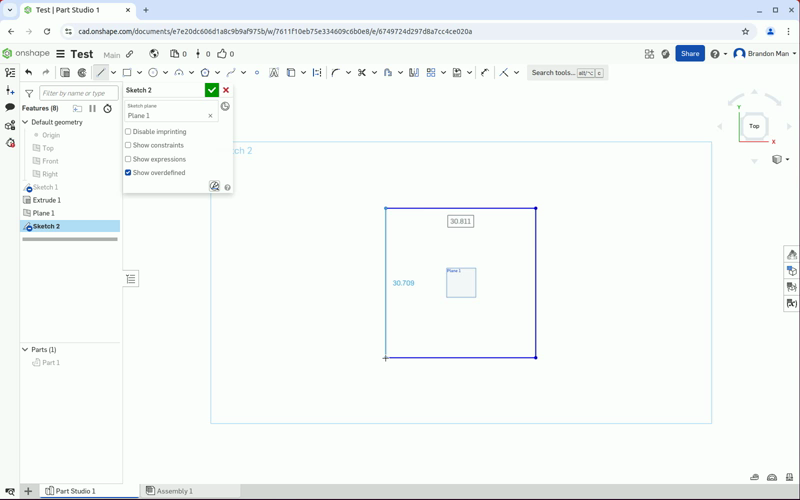
key(esc)
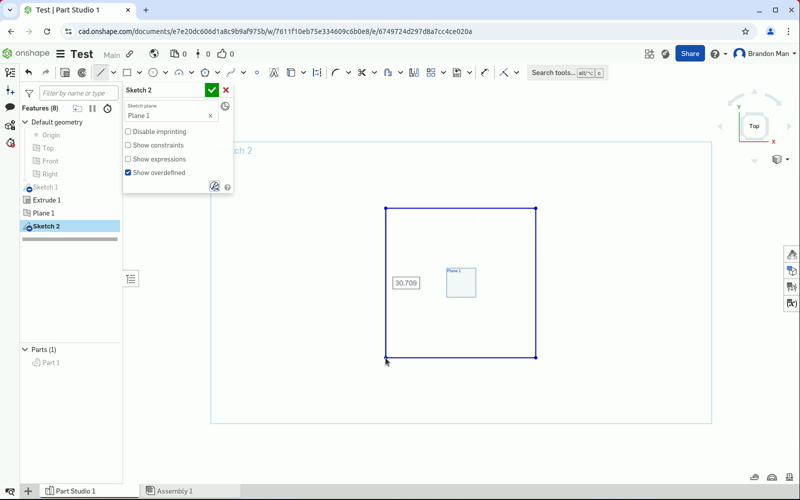
mouse_move(517, 292)
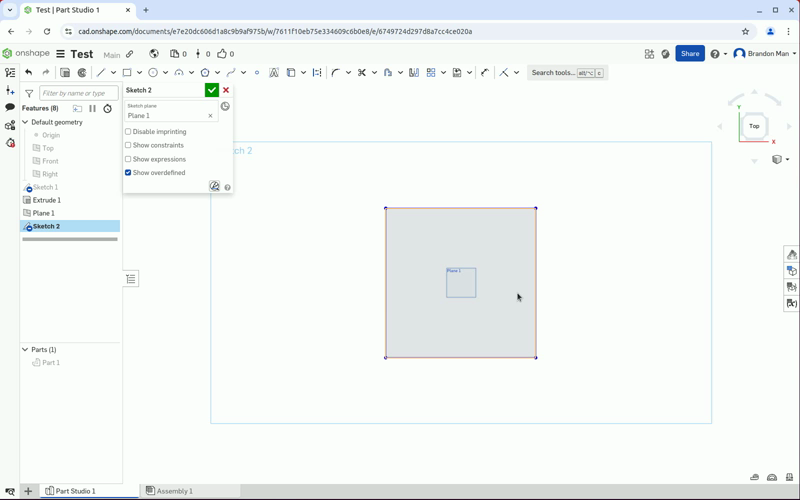
click(517, 292)
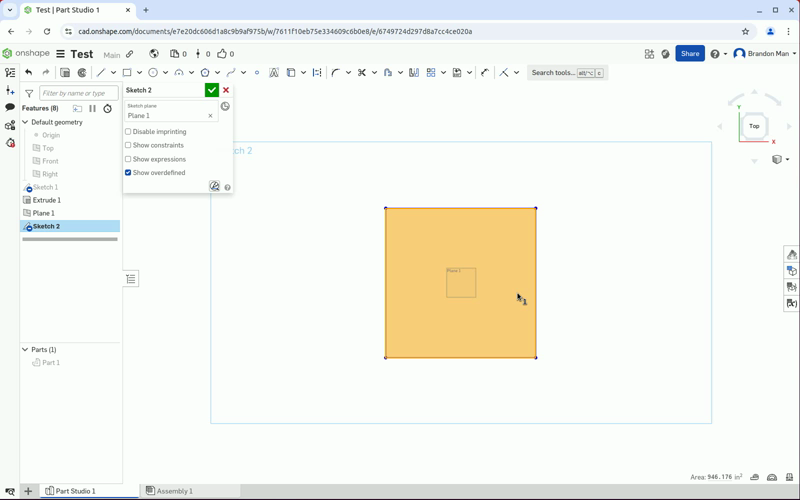
mouse_move(73, 352)
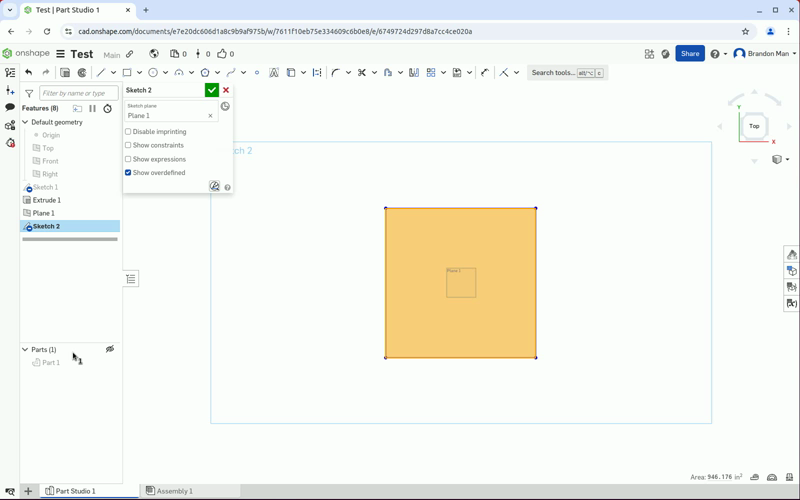
key(shift+y)
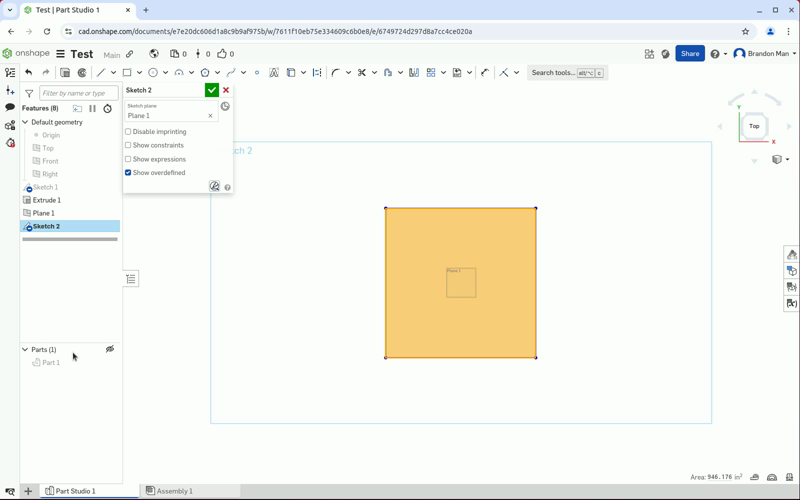
key(shift+e)
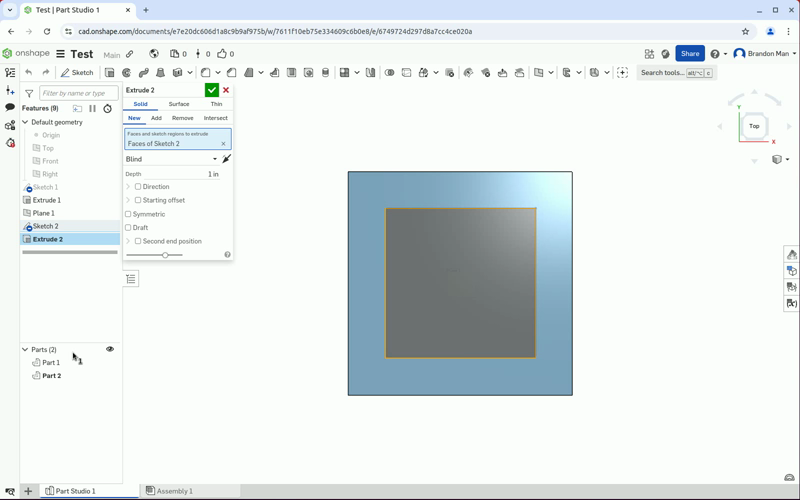
mouse_move(143, 106)
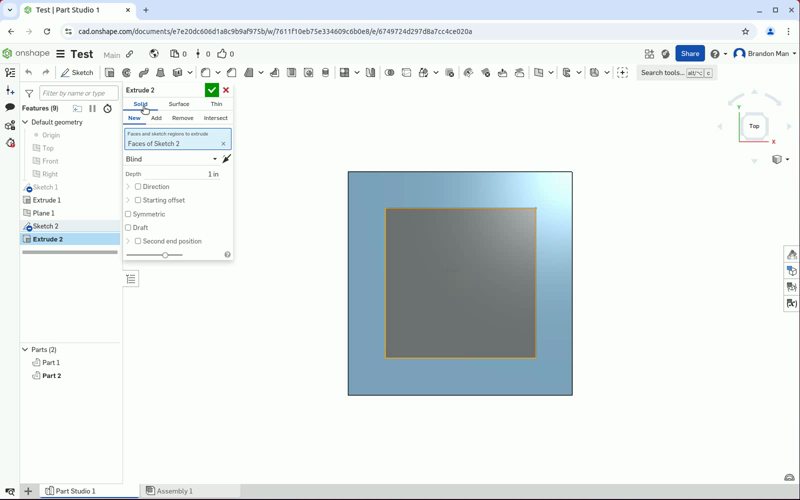
click(143, 106)
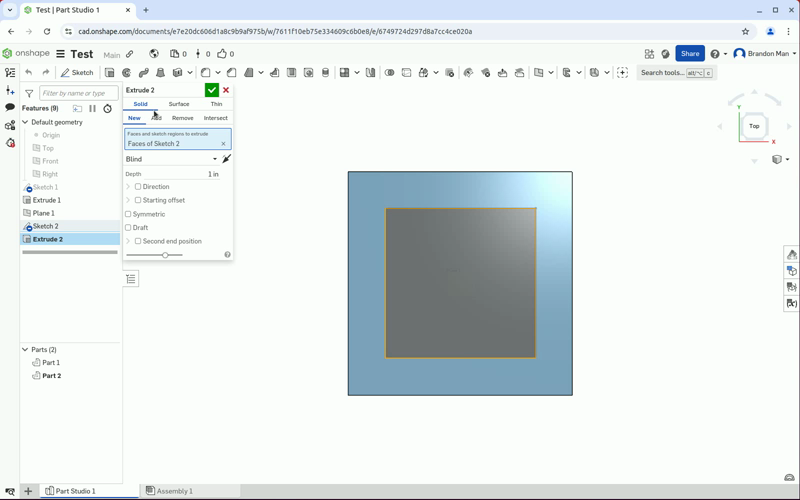
mouse_move(186, 120)
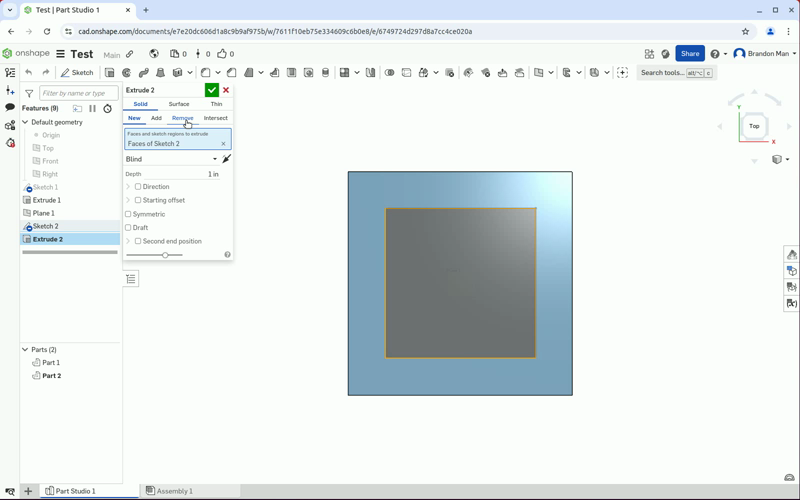
click(186, 120)
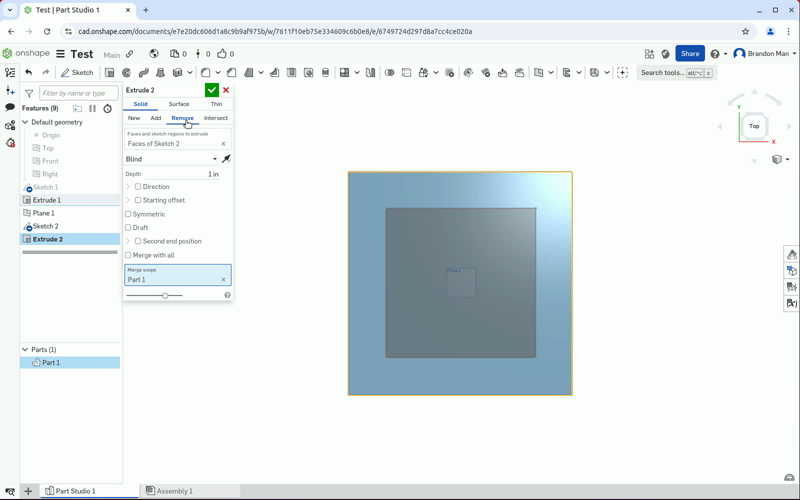
key(tab, 4)
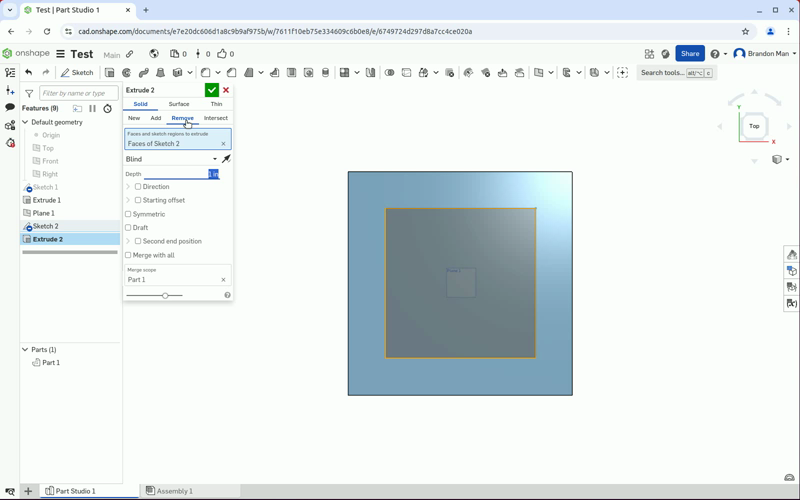
text(0.963)
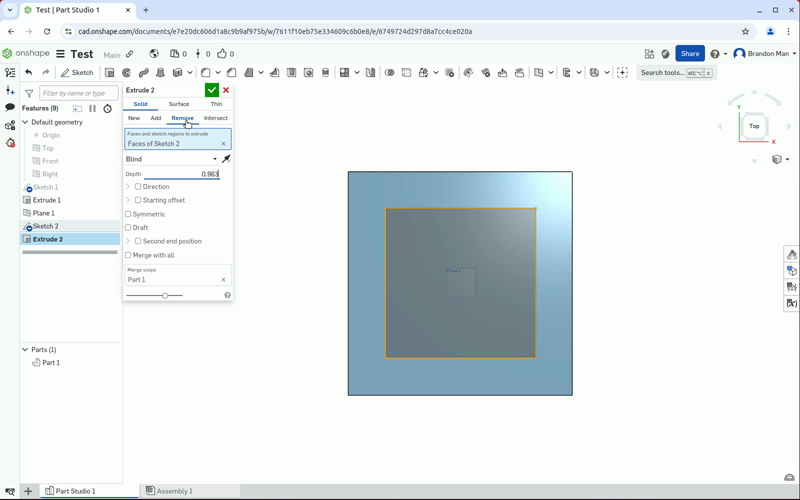
key(tab, 6)
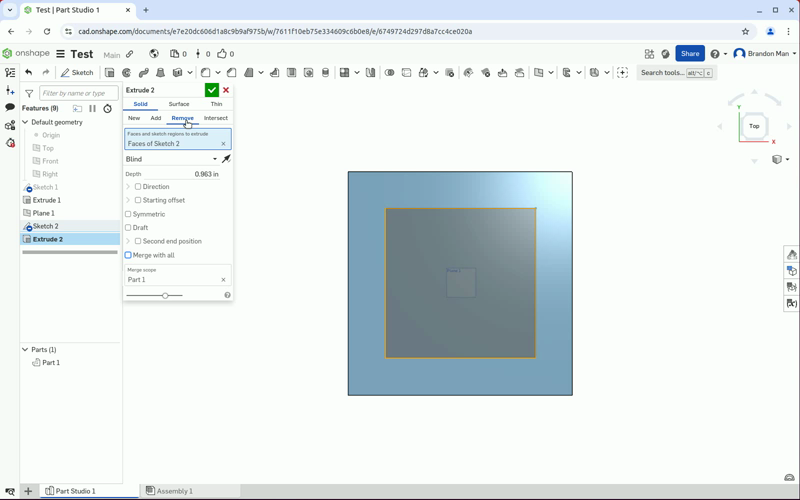
key(space)
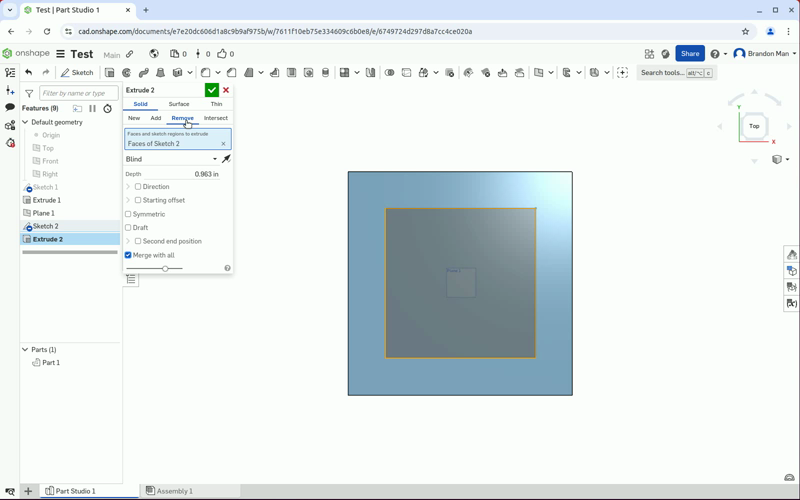
key(enter)
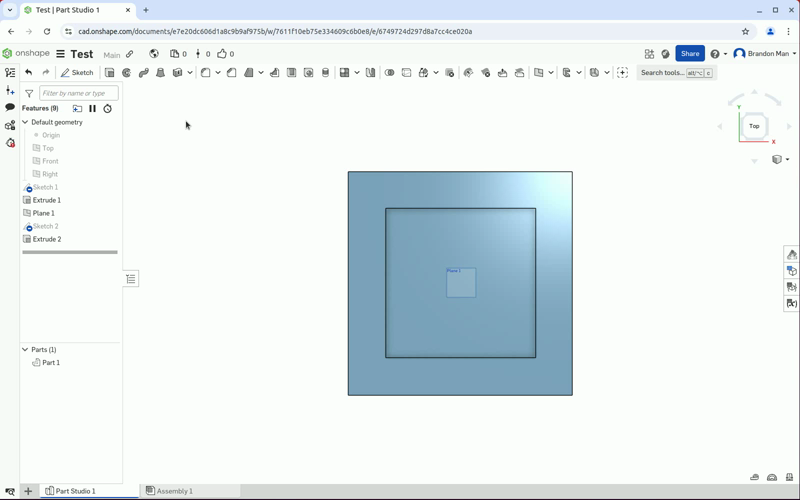
key(shift+h)
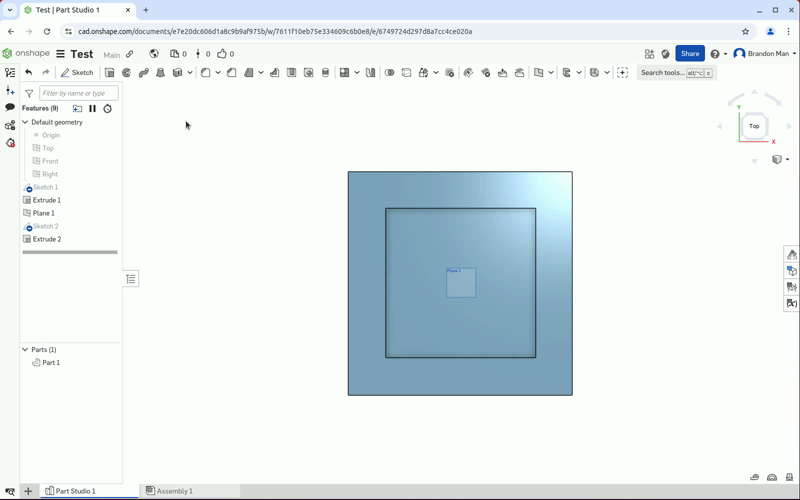
key(shift+h)
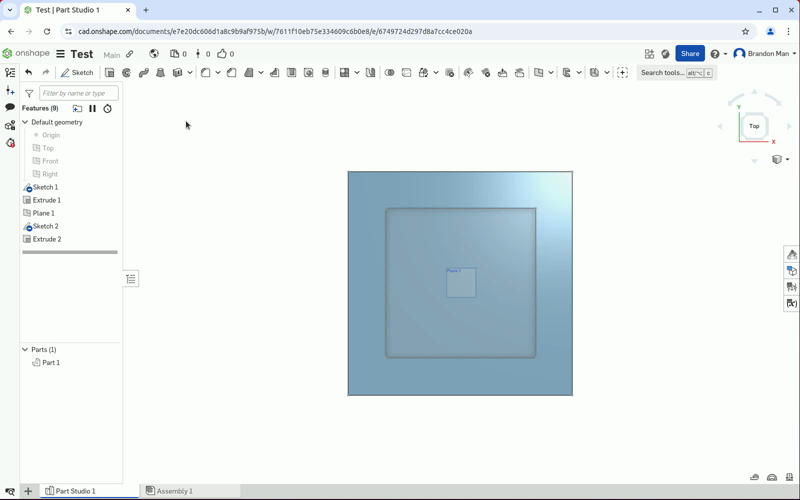
key(shift+7)
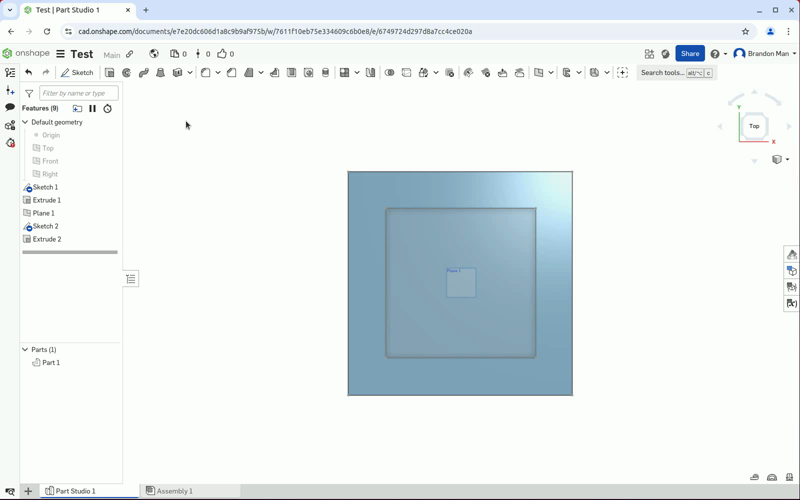
key(up, 3)
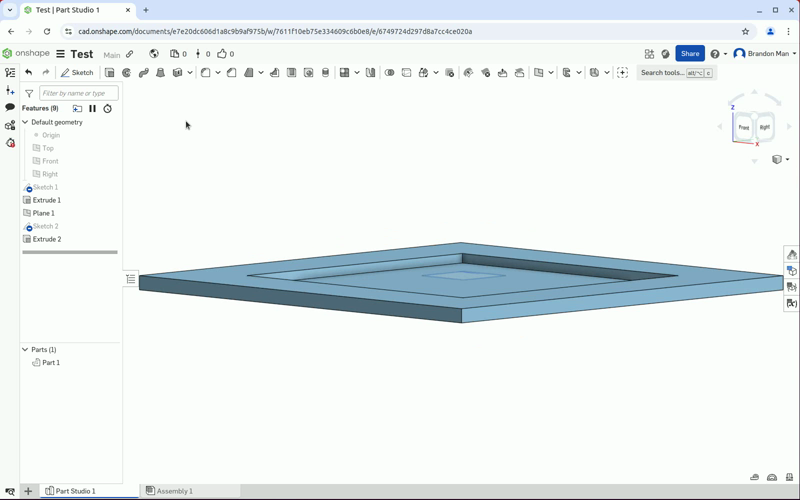
key(left, 3)
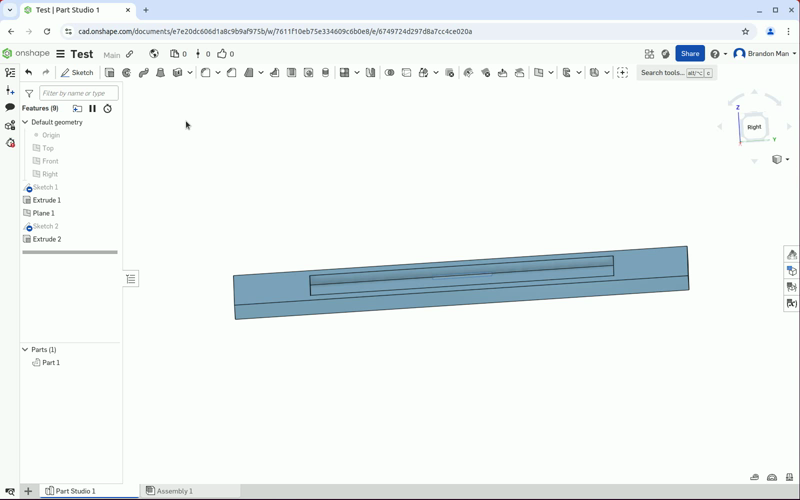
key(right, 3)
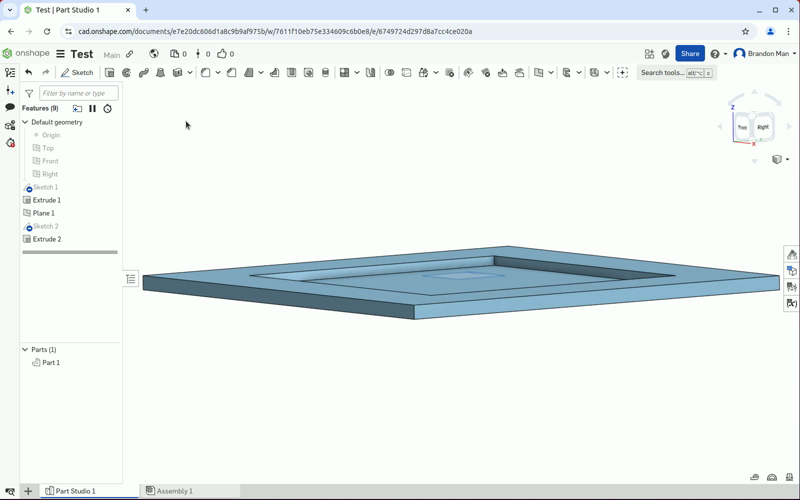
key(down, 3)
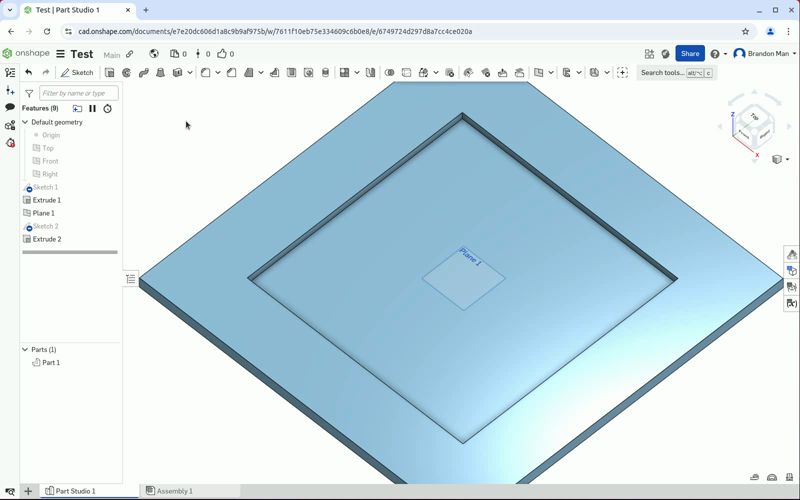
mouse_move(73, 189)
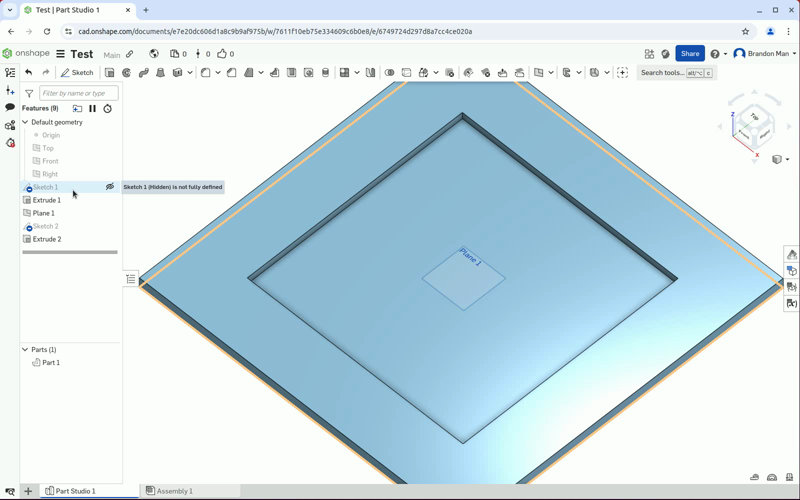
click(73, 189)